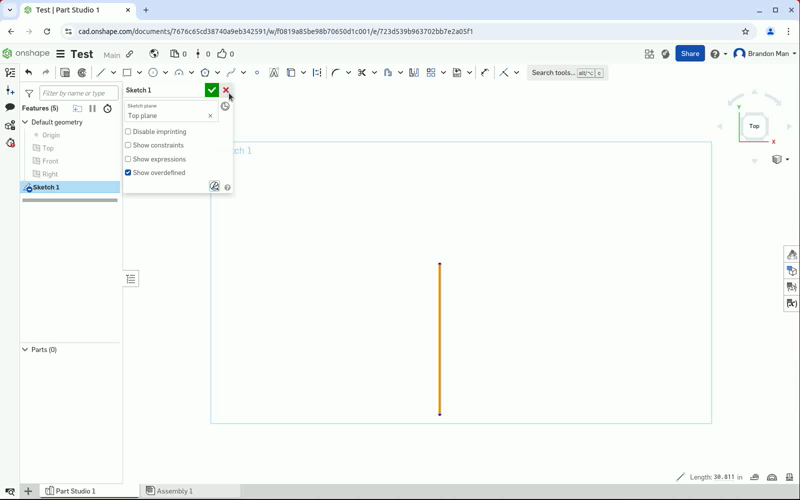
key(shift+h)
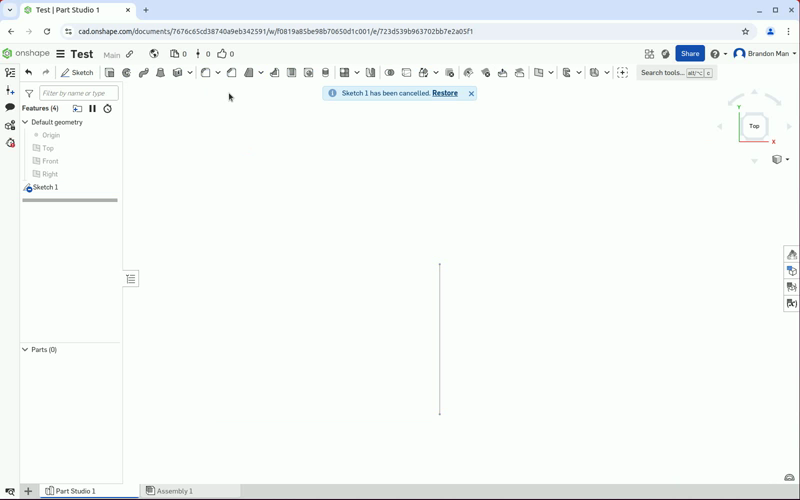
mouse_move(73, 352)
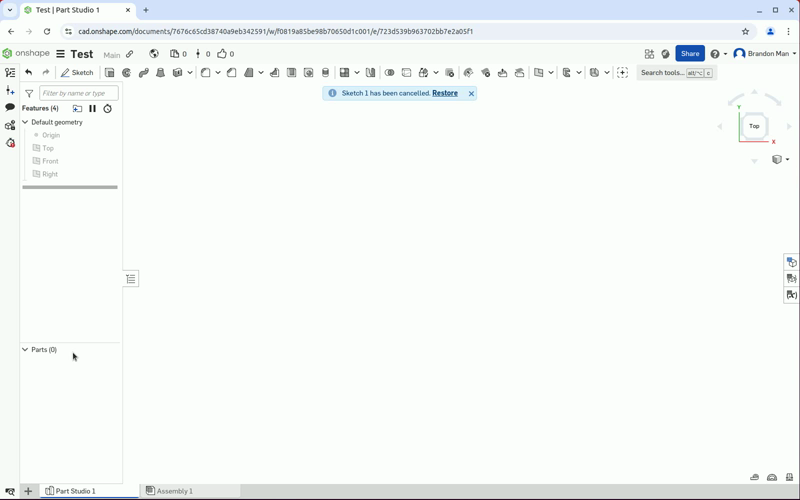
key(y)
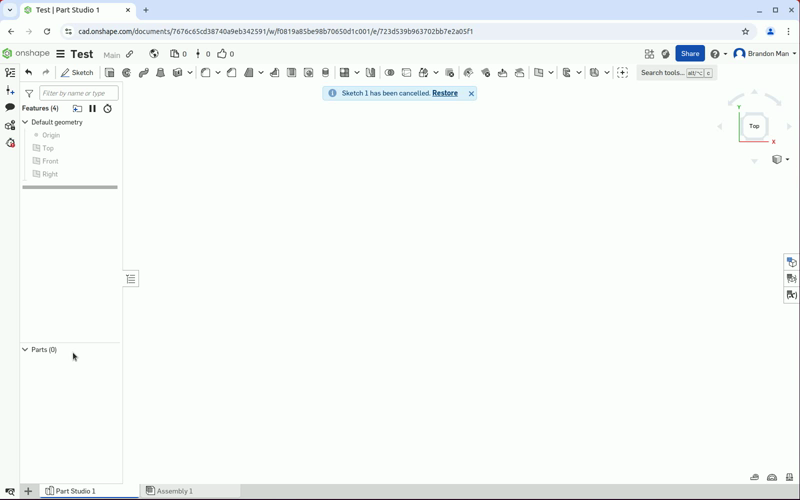
key(shift+p)
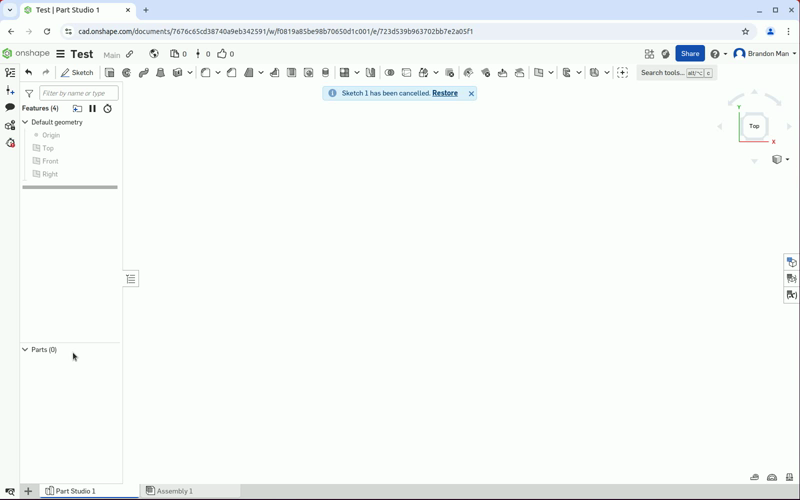
key(space)
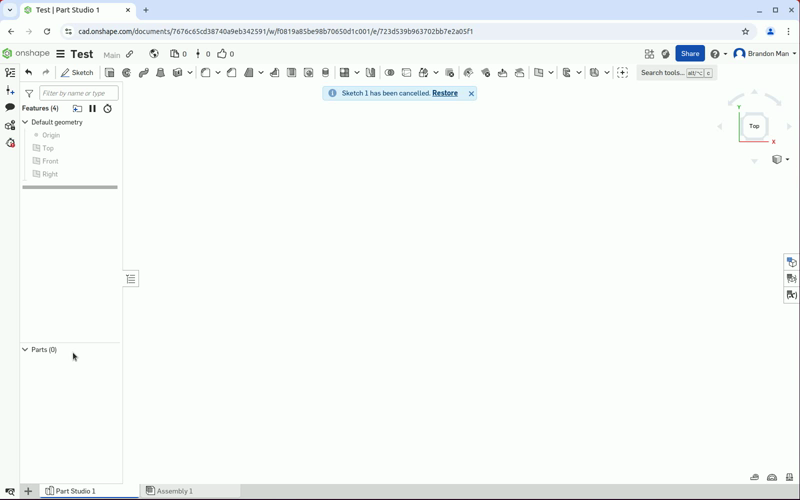
key_down(shift)
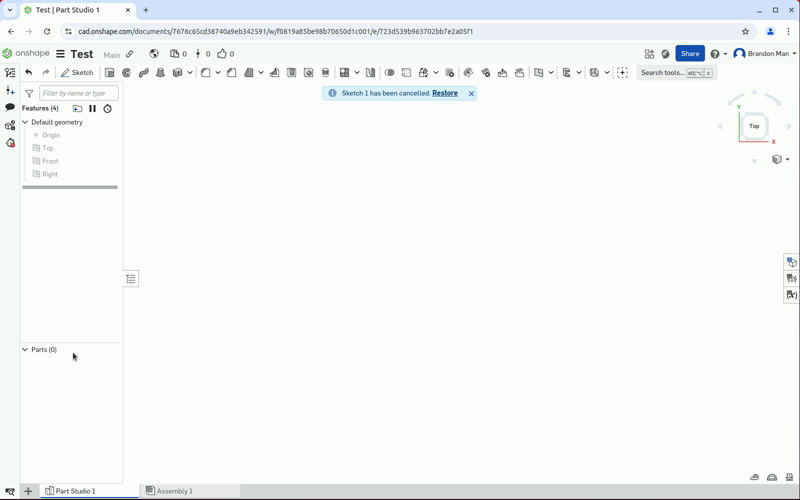
key(up)
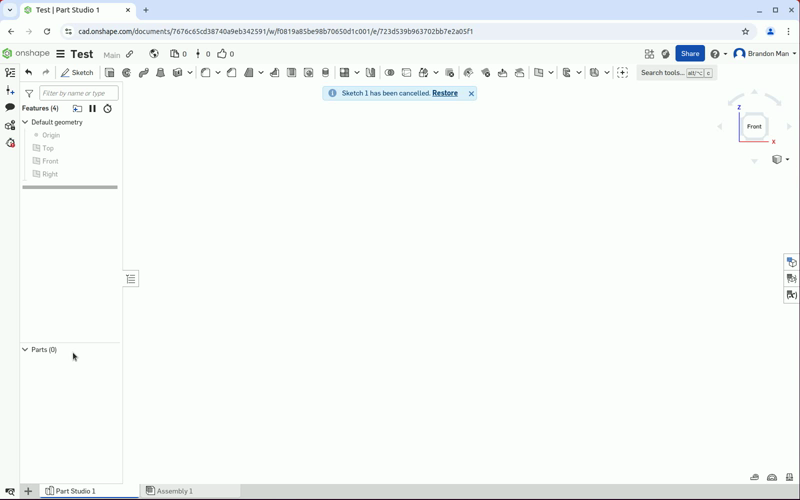
key_up(shift)
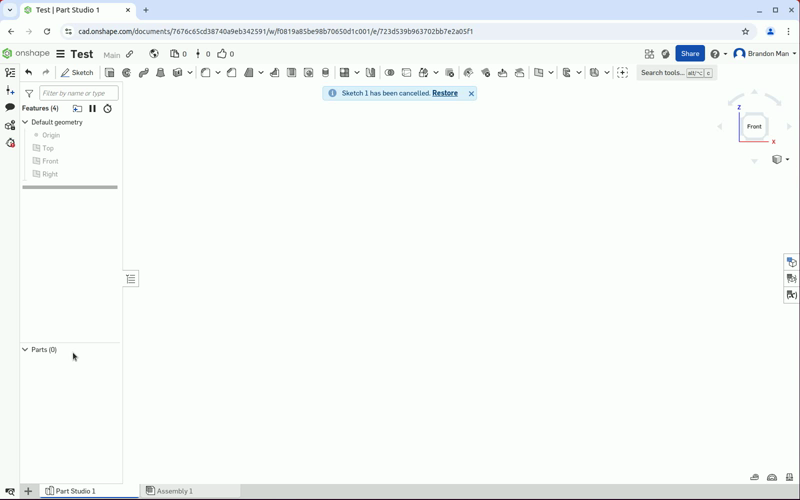
mouse_move(73, 352)
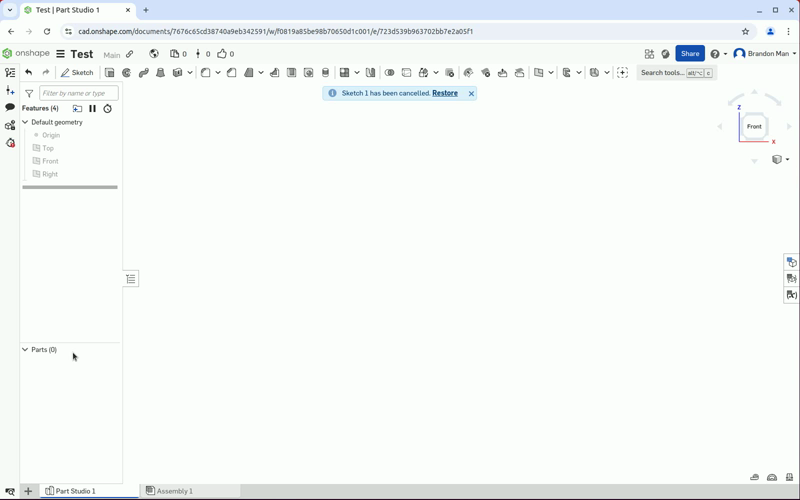
key(shift+y)
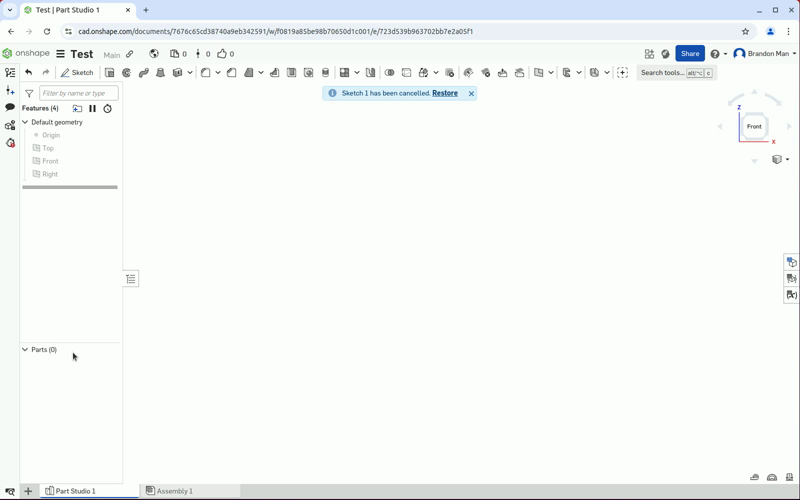
key(shift+s)
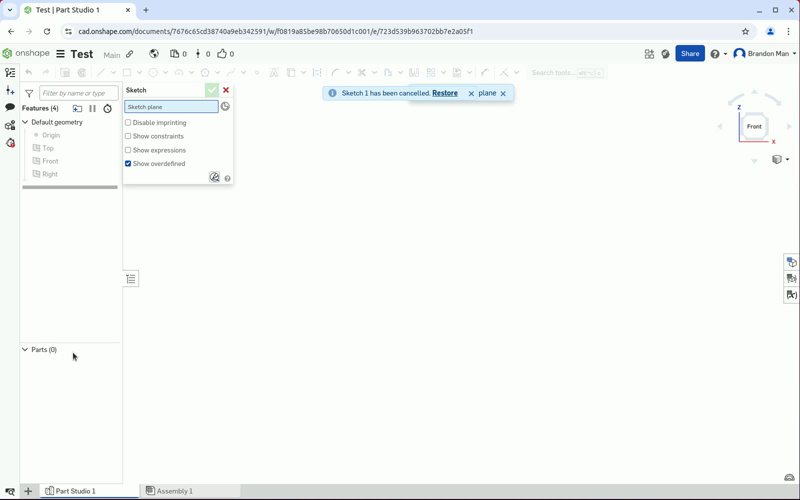
mouse_move(73, 163)
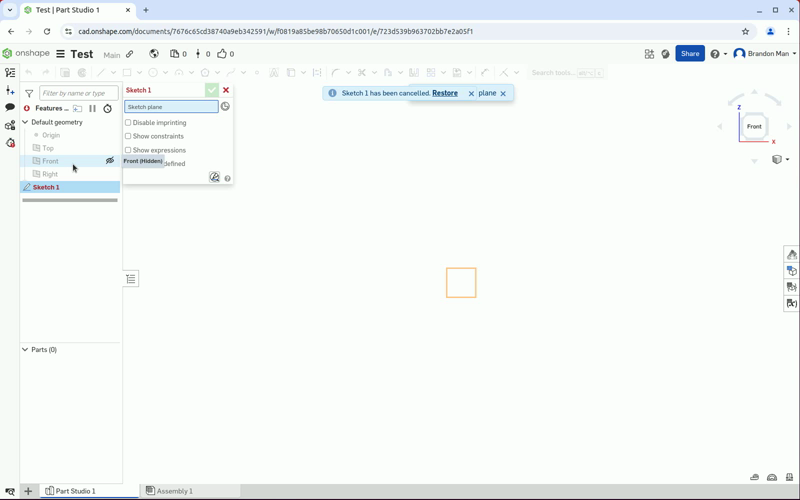
click(73, 163)
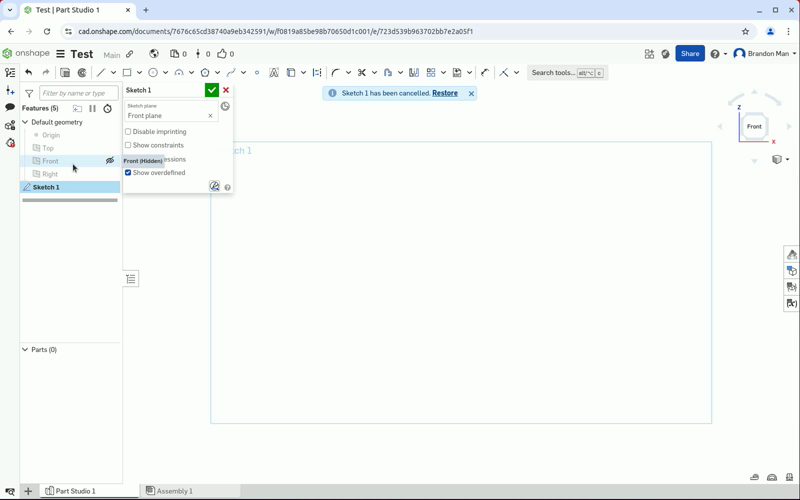
mouse_move(73, 352)
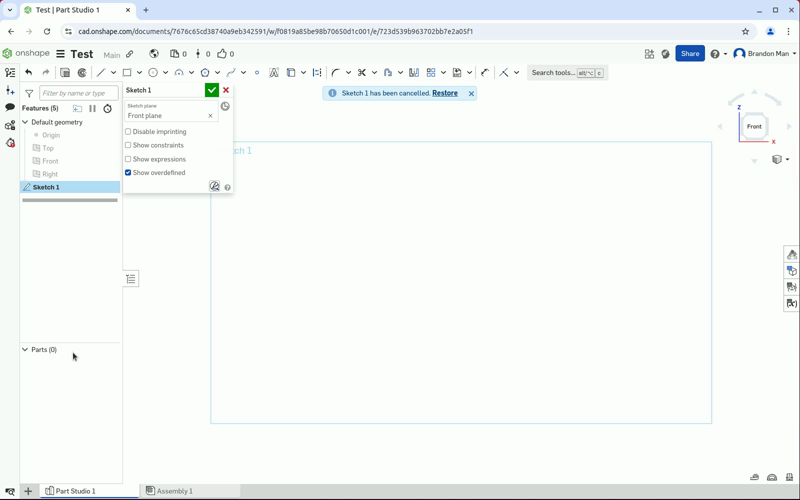
key(y)
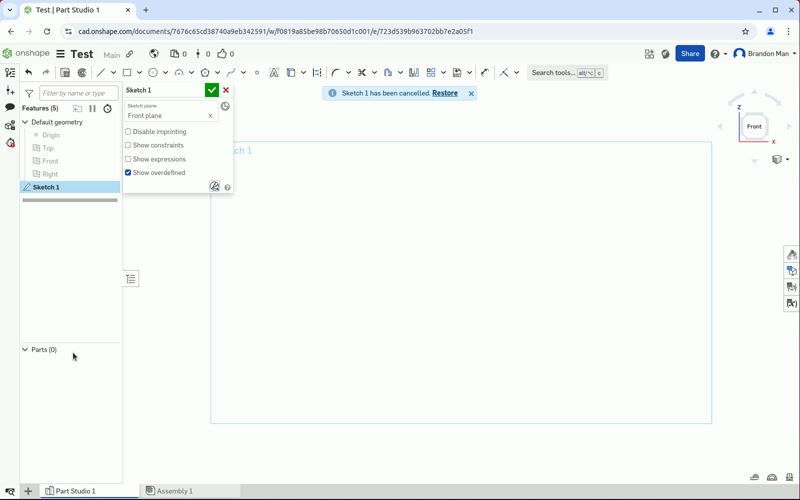
key(c)
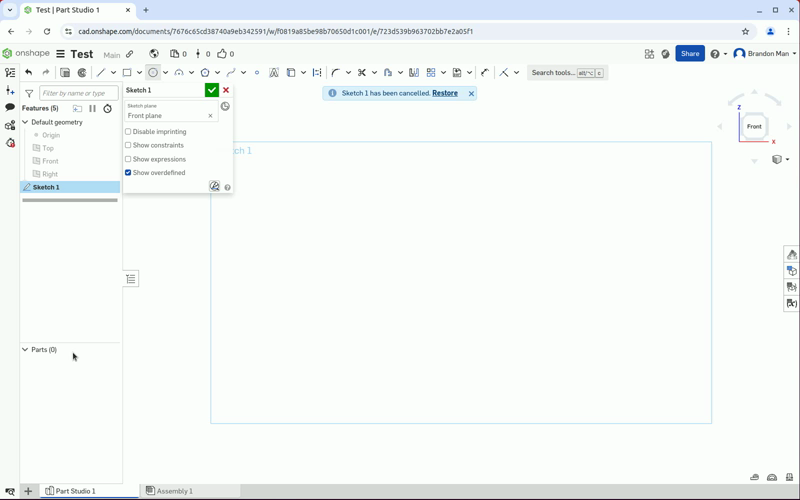
key_down(shift)
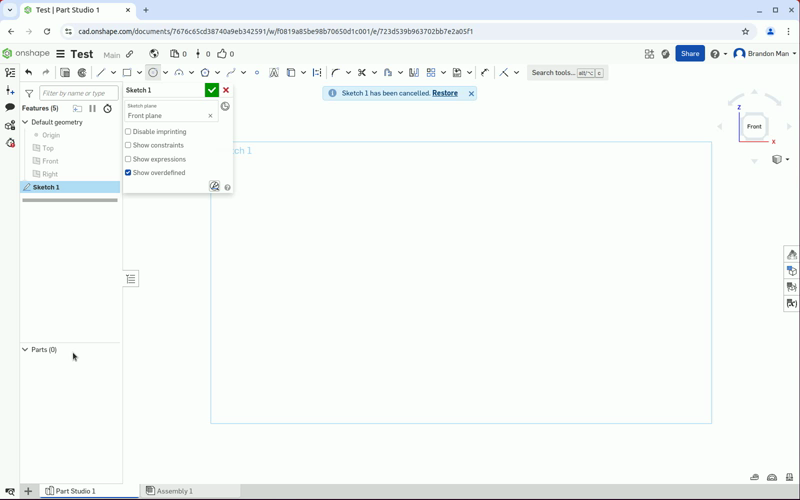
mouse_move(461, 282)
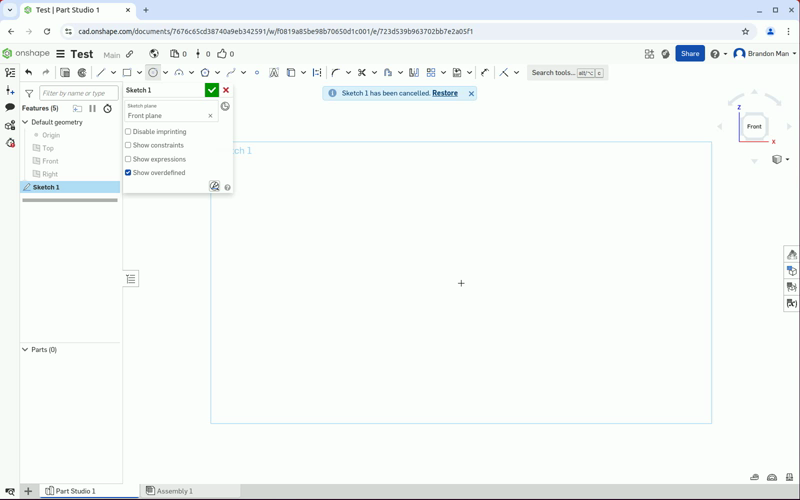
click(461, 282)
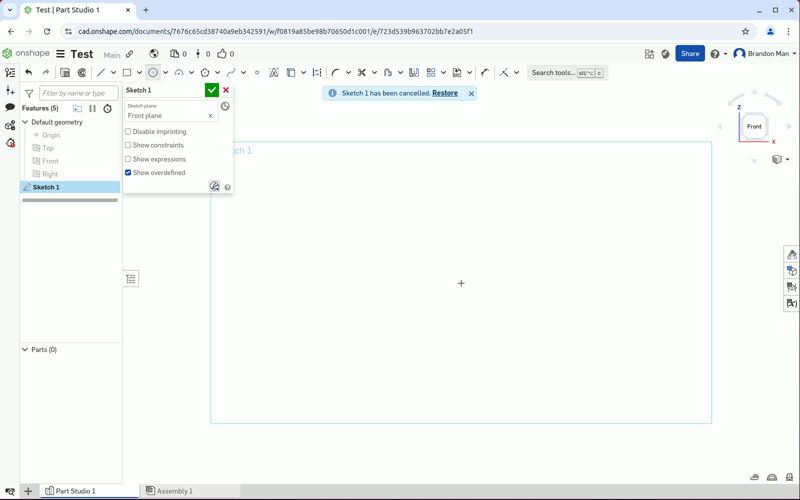
key_up(shift)
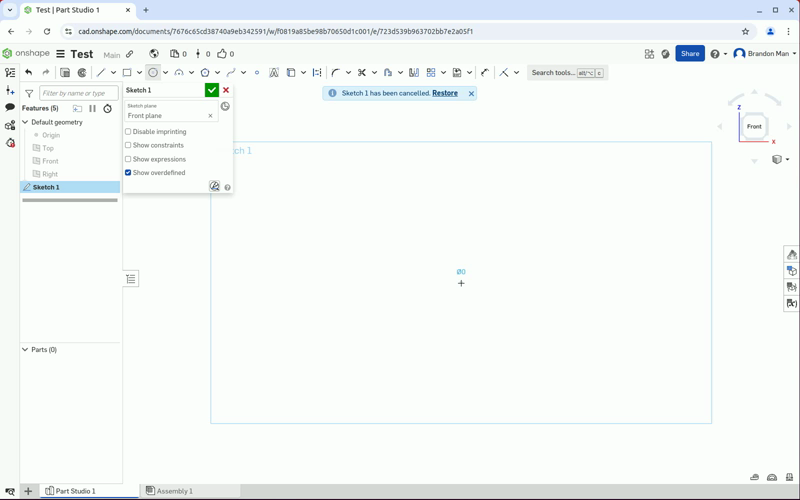
mouse_move(520, 282)
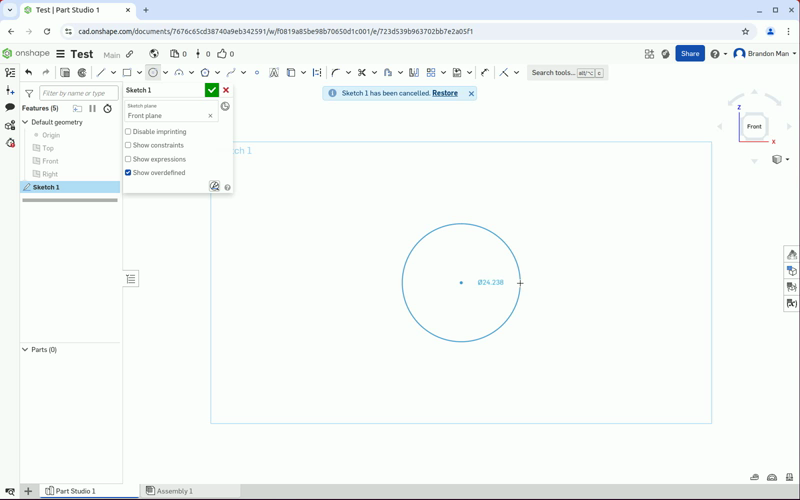
click(520, 282)
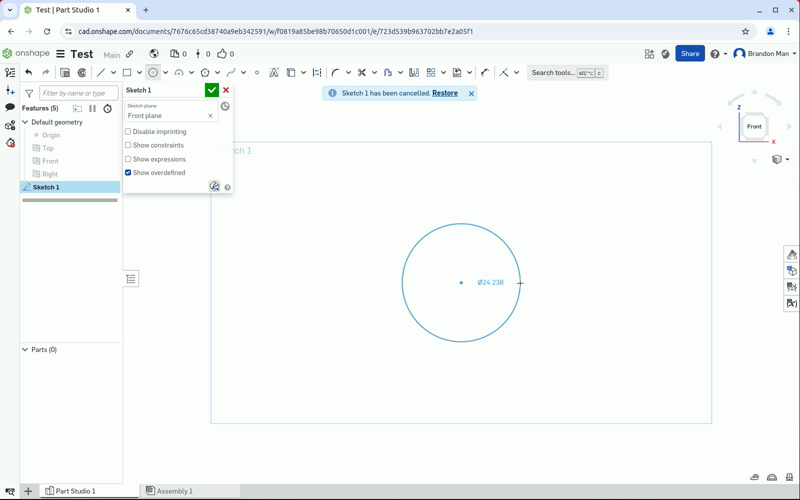
key(esc)
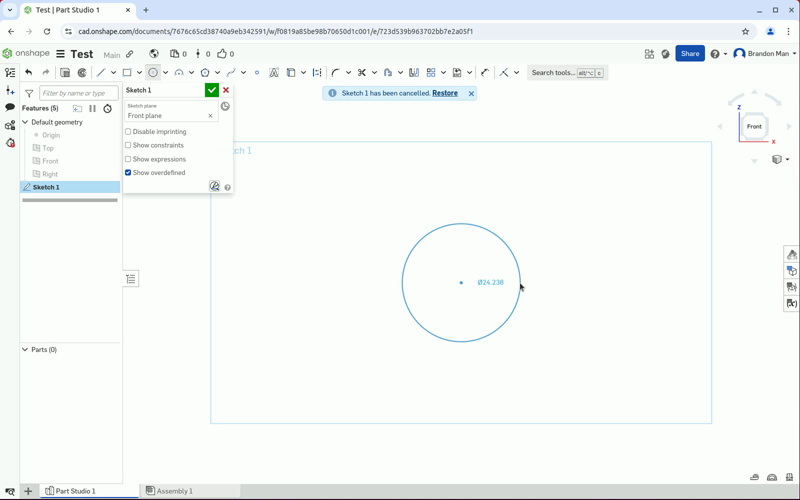
key(c)
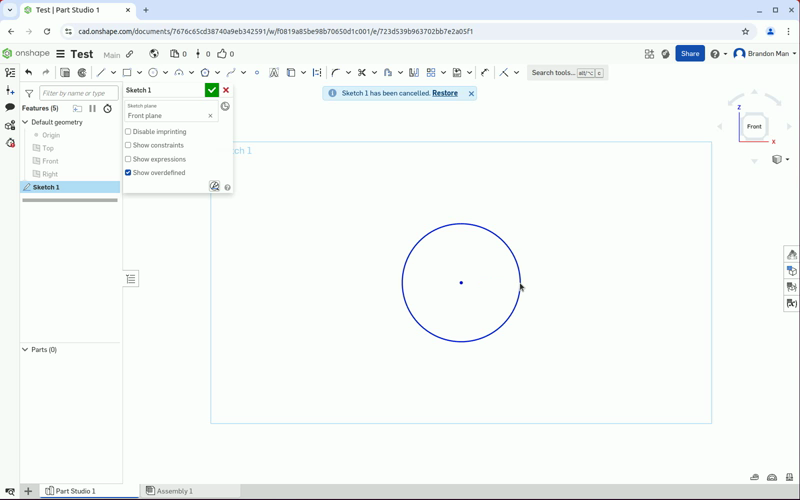
key_down(shift)
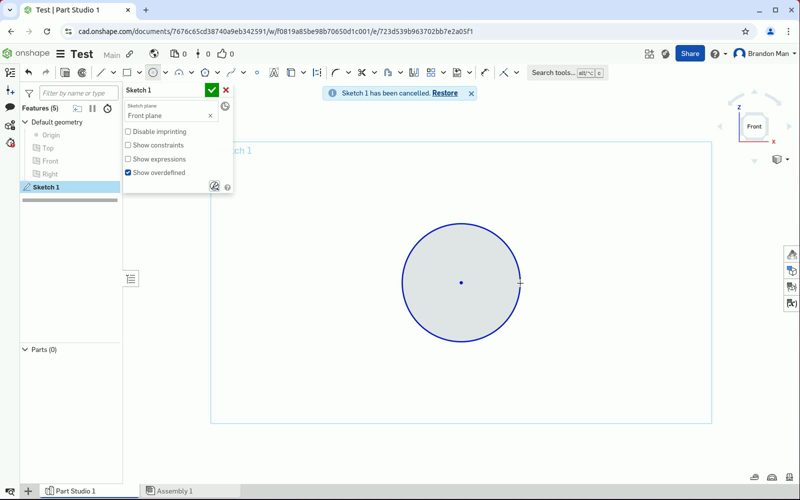
mouse_move(461, 282)
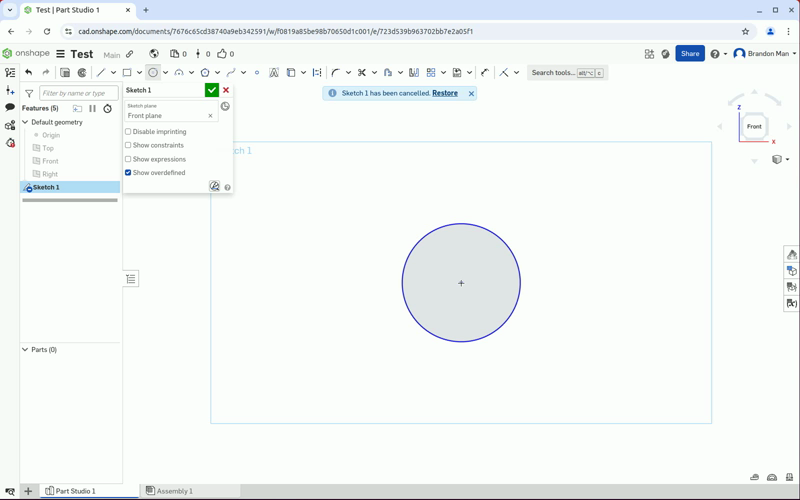
click(461, 282)
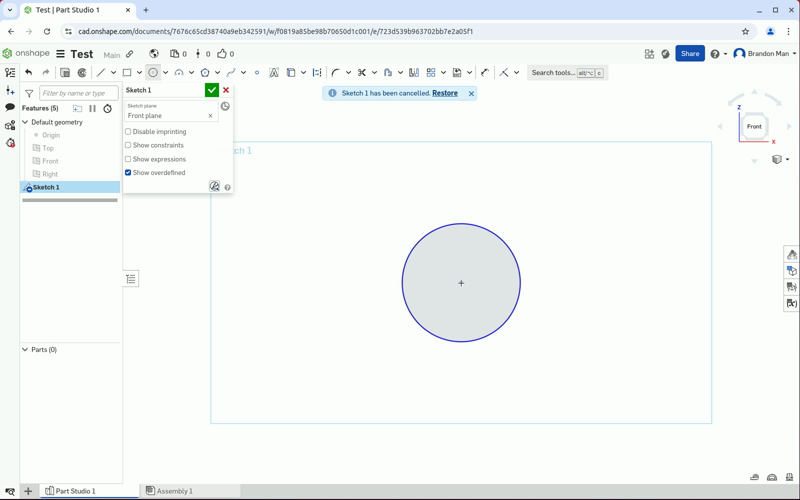
key_up(shift)
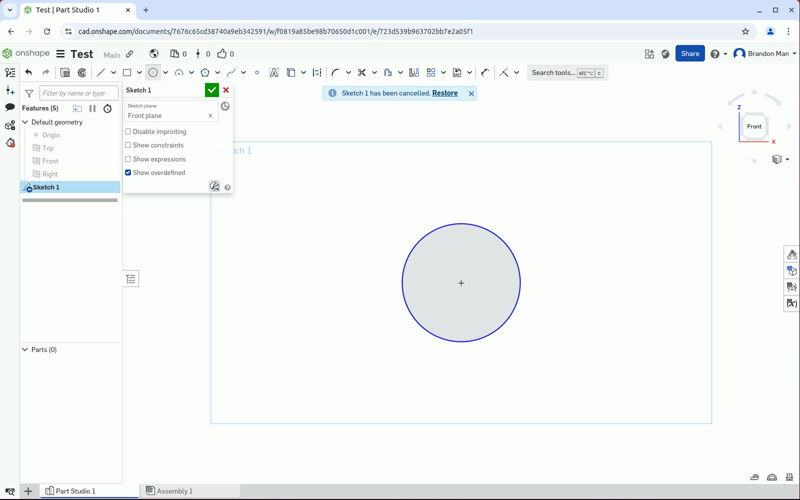
mouse_move(489, 282)
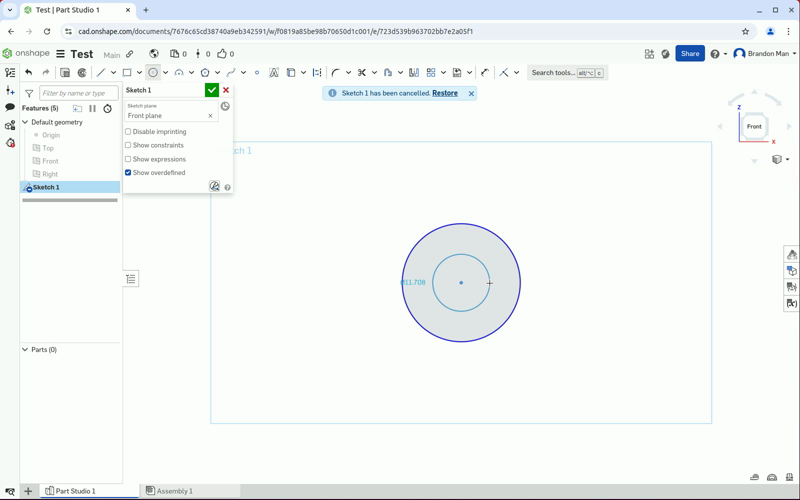
click(489, 282)
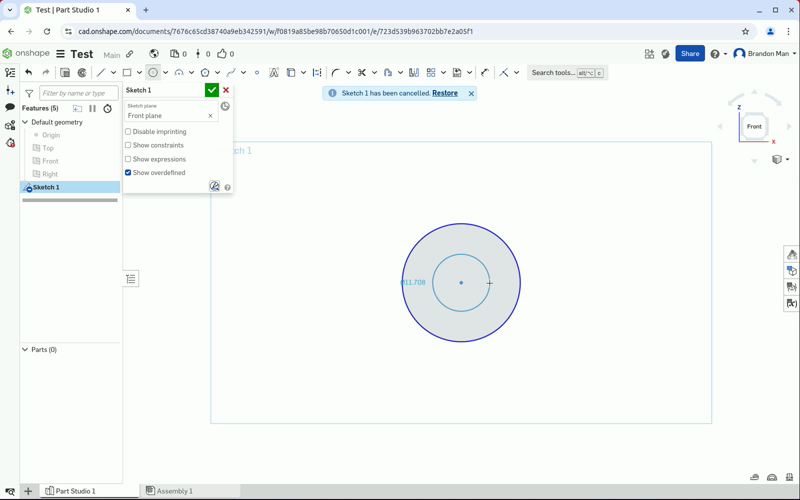
key(esc)
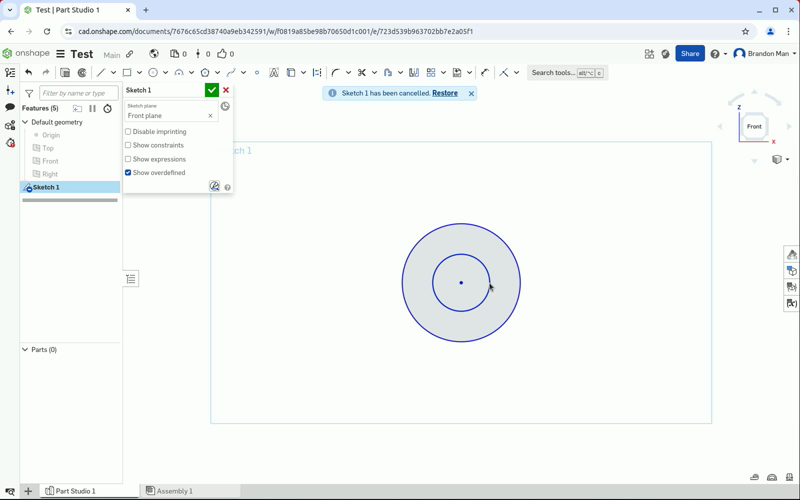
mouse_move(451, 331)
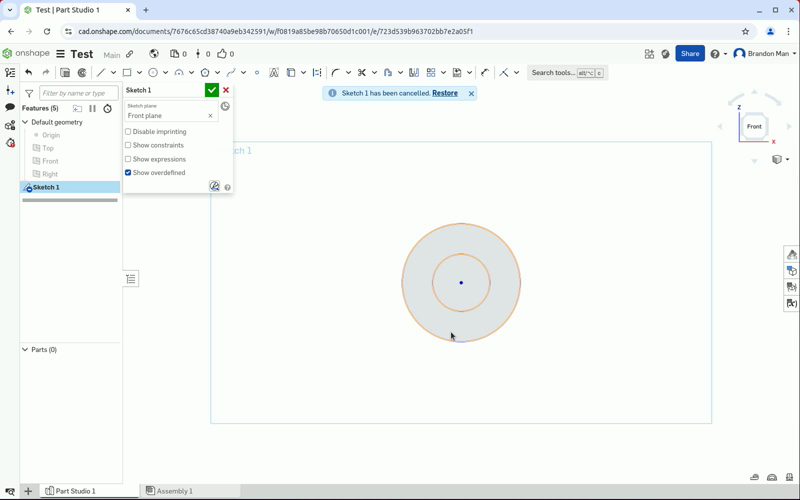
click(451, 331)
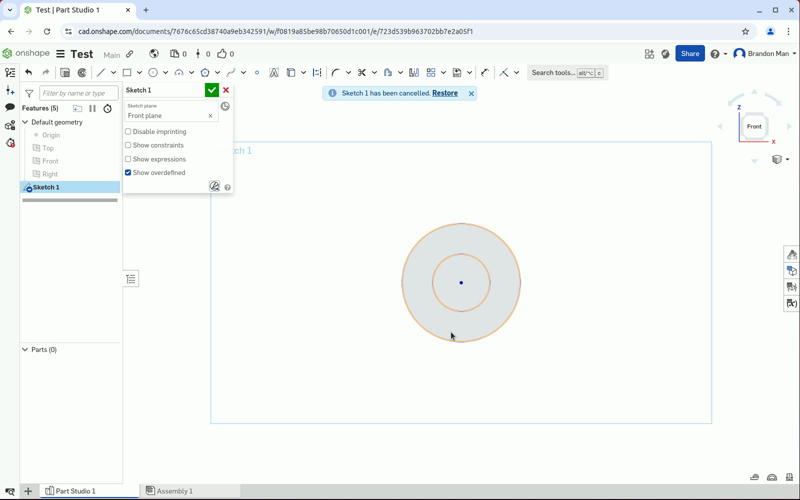
mouse_move(73, 352)
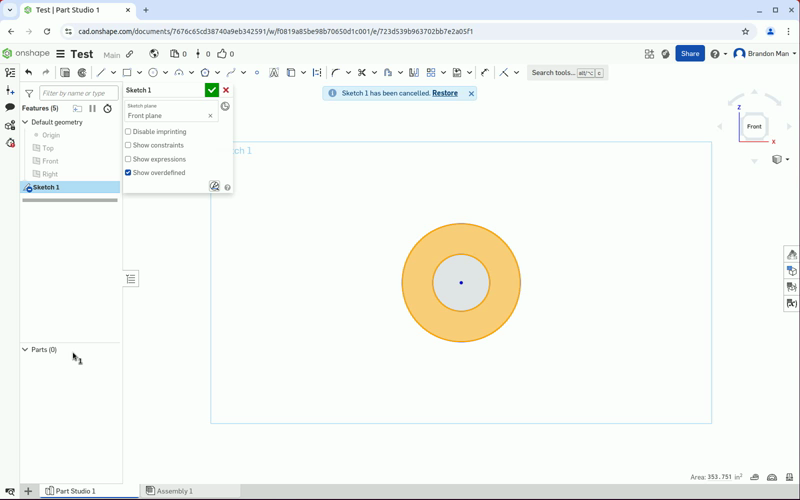
key(shift+y)
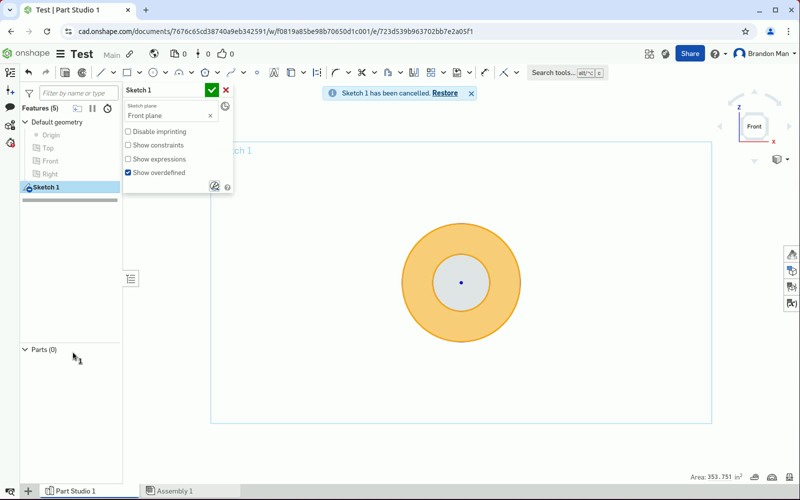
key(shift+e)
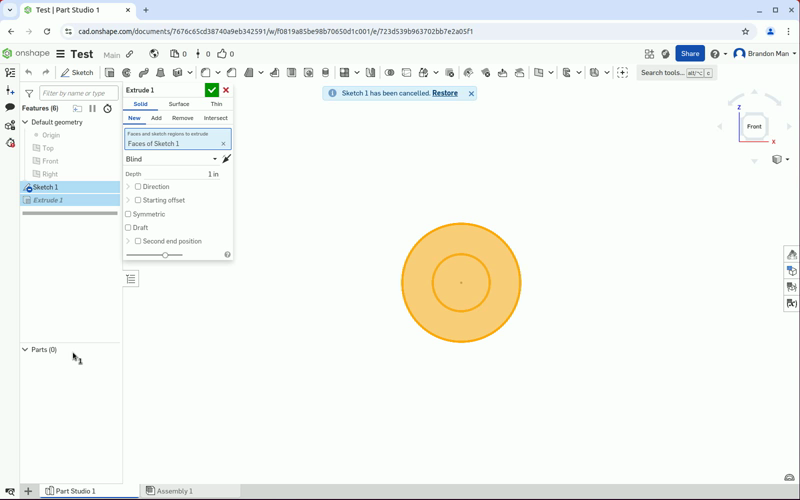
mouse_move(143, 106)
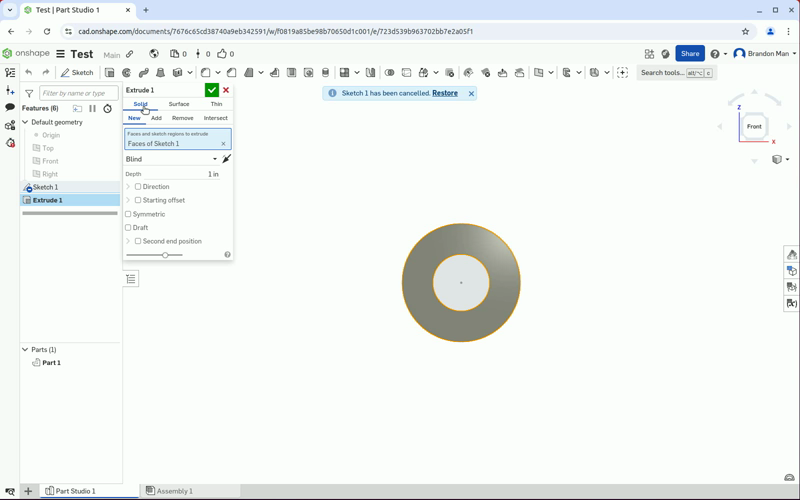
click(143, 106)
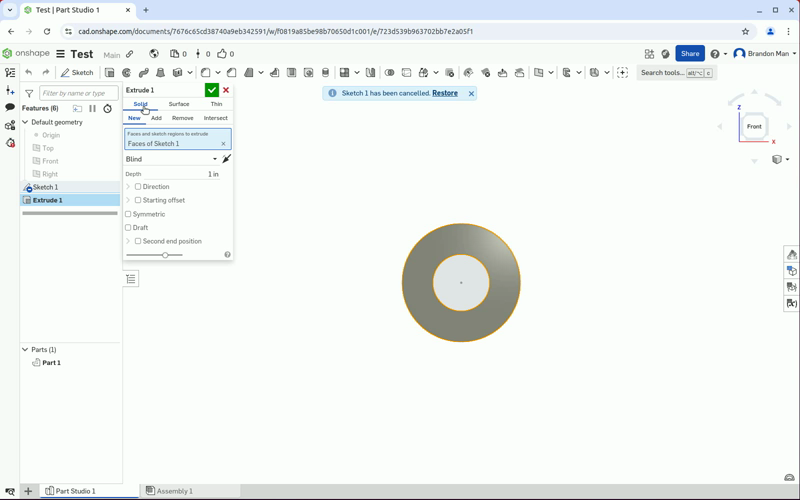
mouse_move(137, 120)
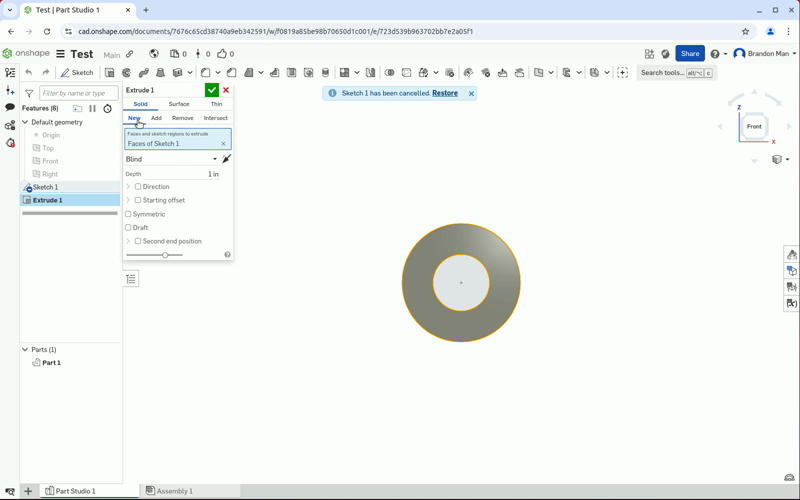
click(137, 120)
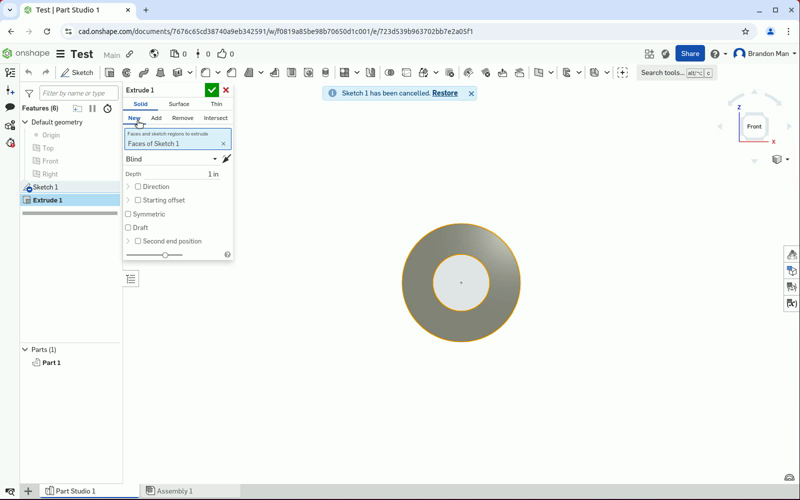
key(tab, 4)
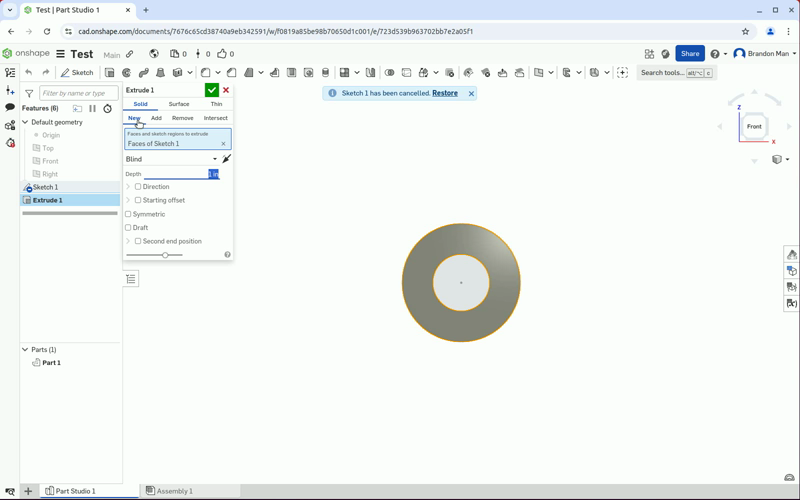
text(12.758)
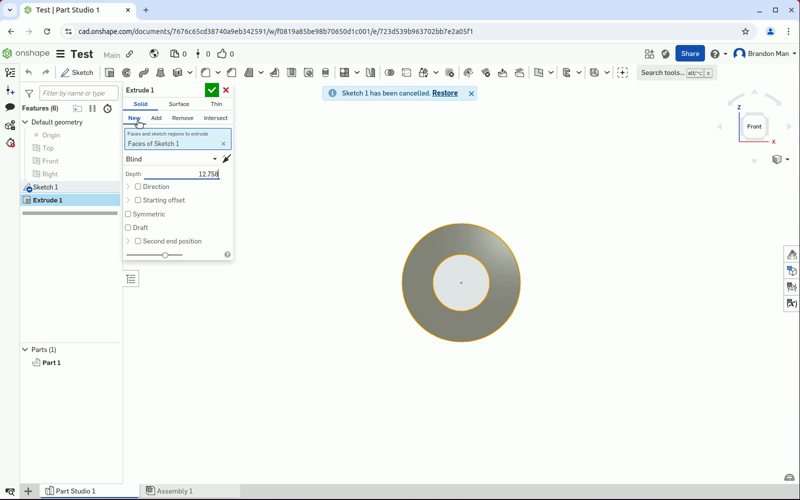
key(enter)
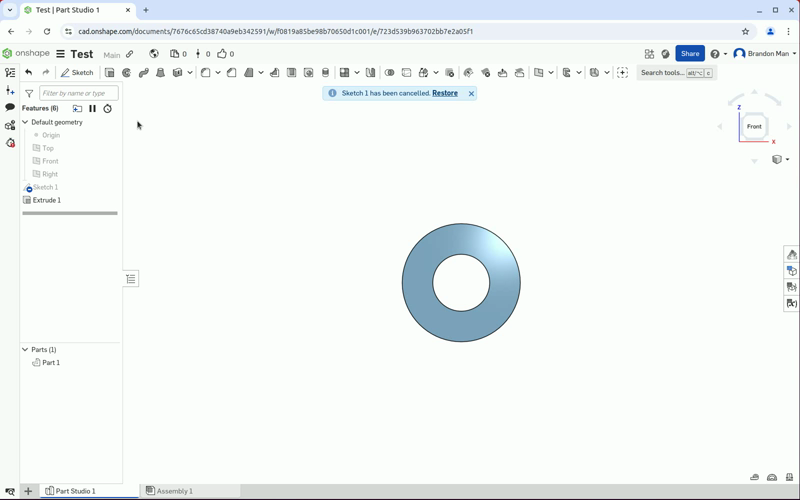
key(shift+h)
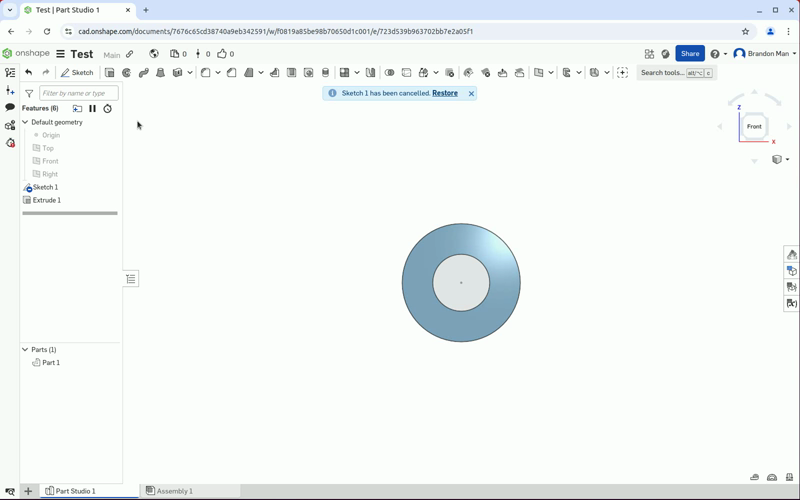
key(shift+h)
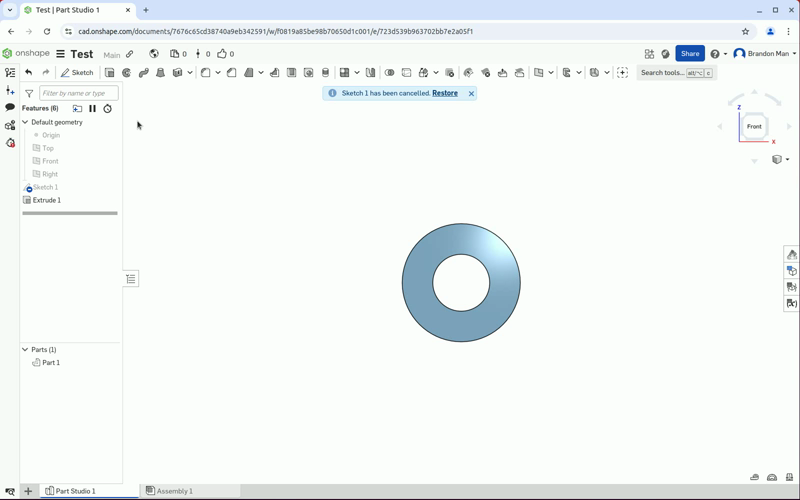
mouse_move(73, 189)
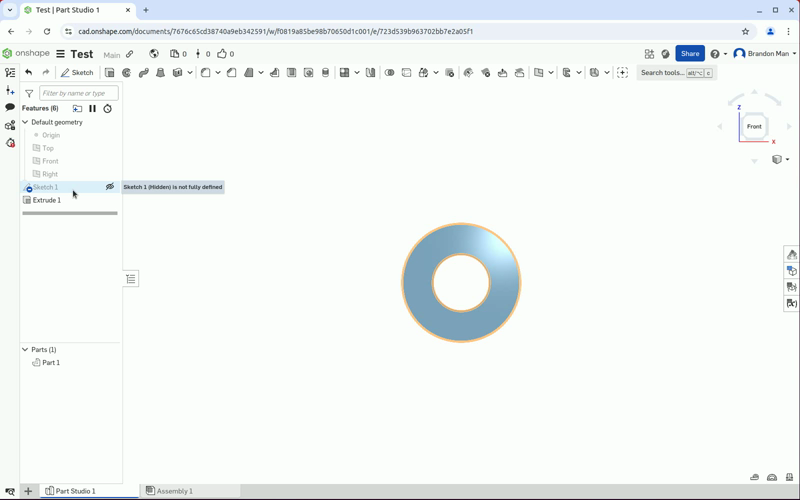
click(73, 189)
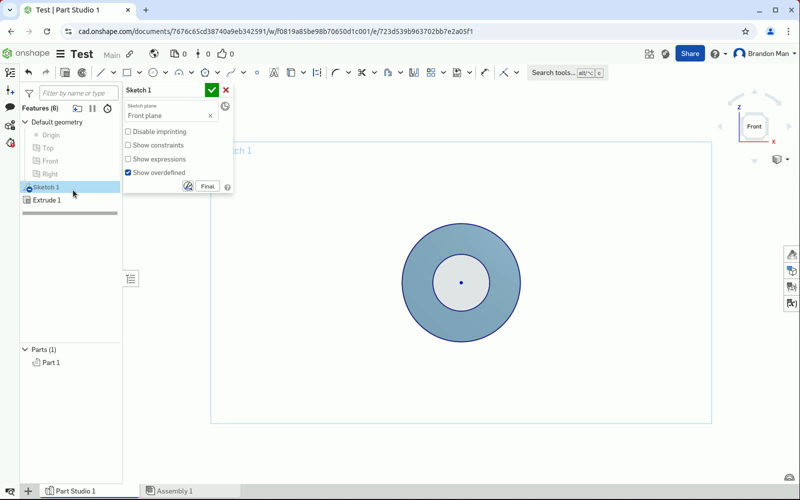
mouse_move(229, 92)
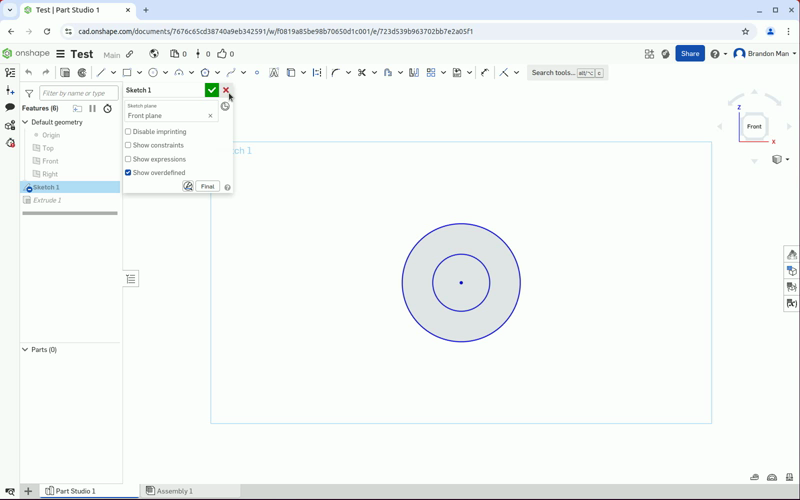
click(229, 92)
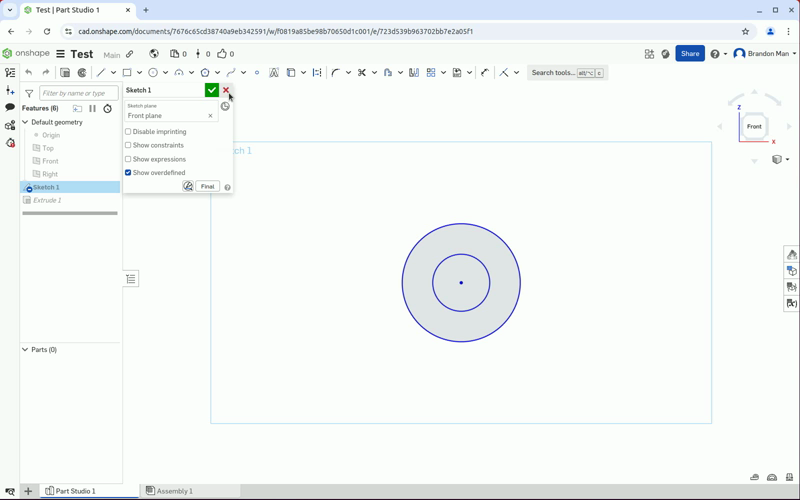
key(shift+s)
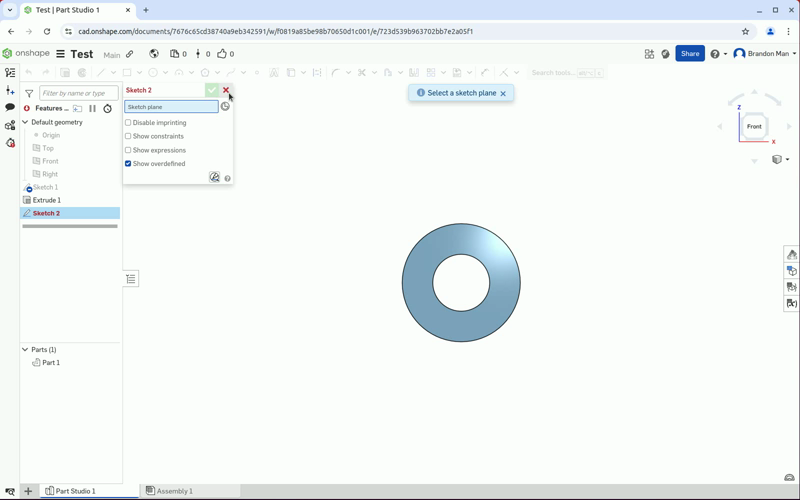
mouse_move(73, 163)
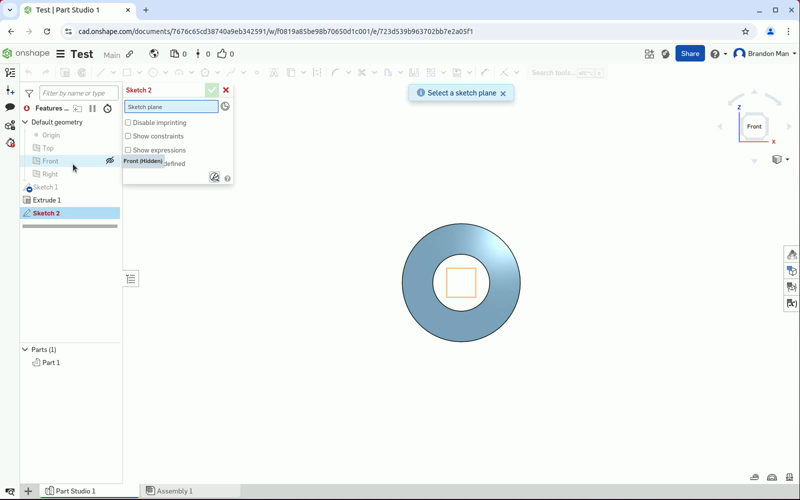
click(73, 163)
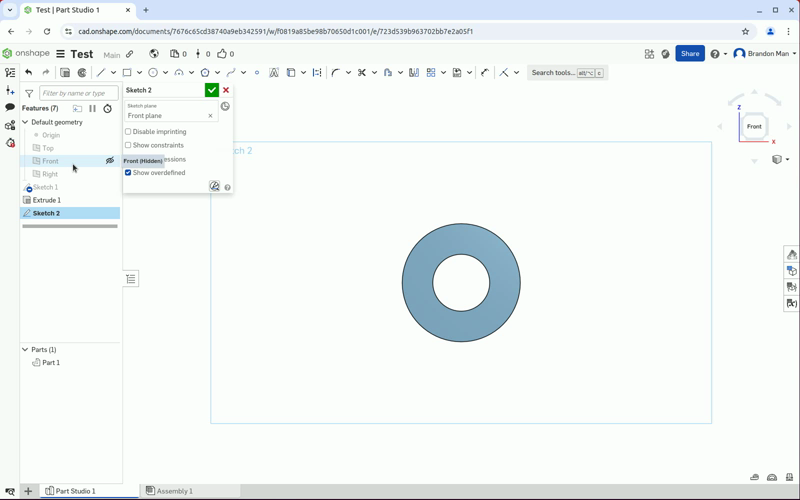
mouse_move(73, 352)
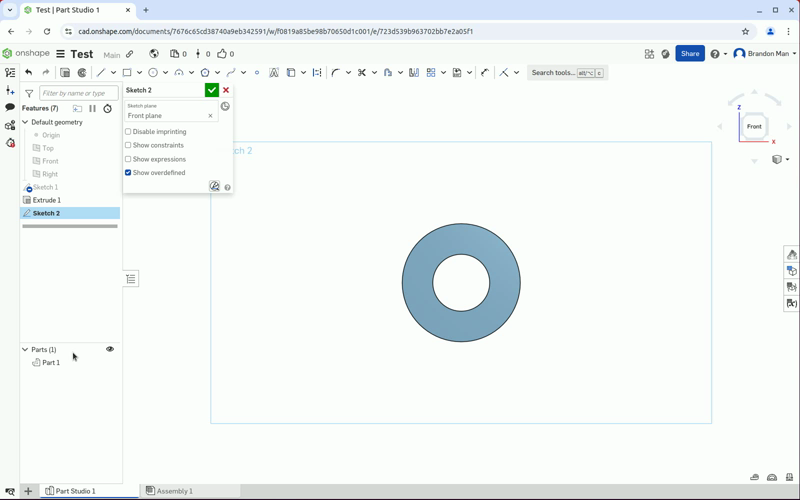
key(y)
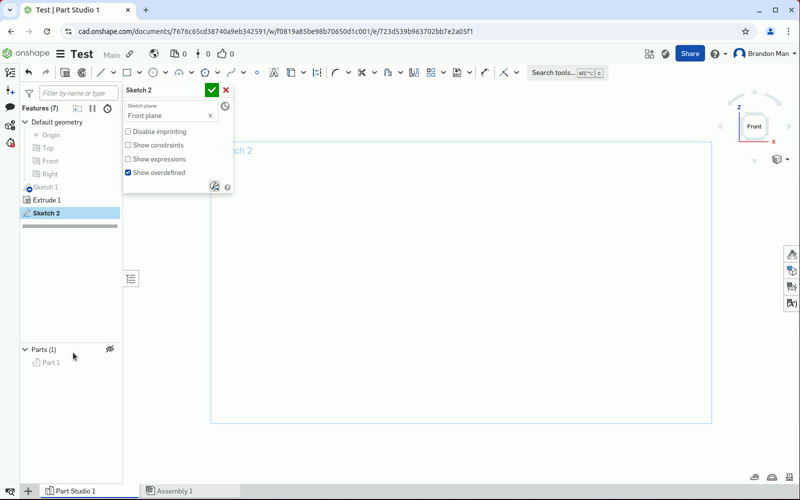
key(l)
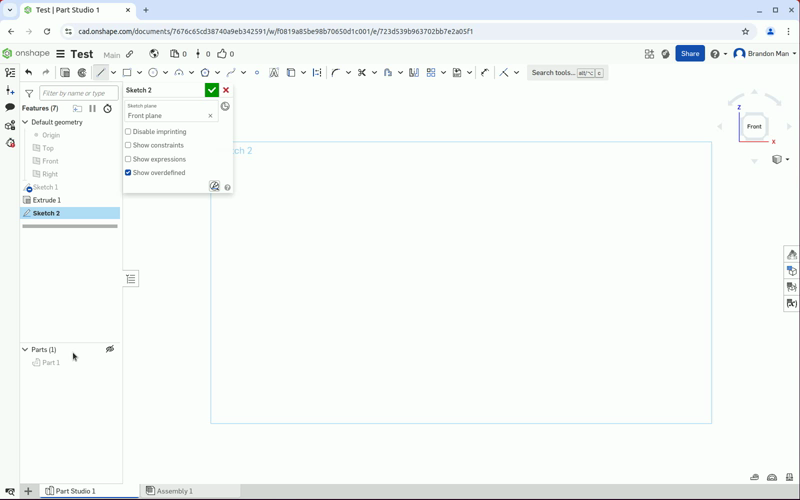
key_down(shift)
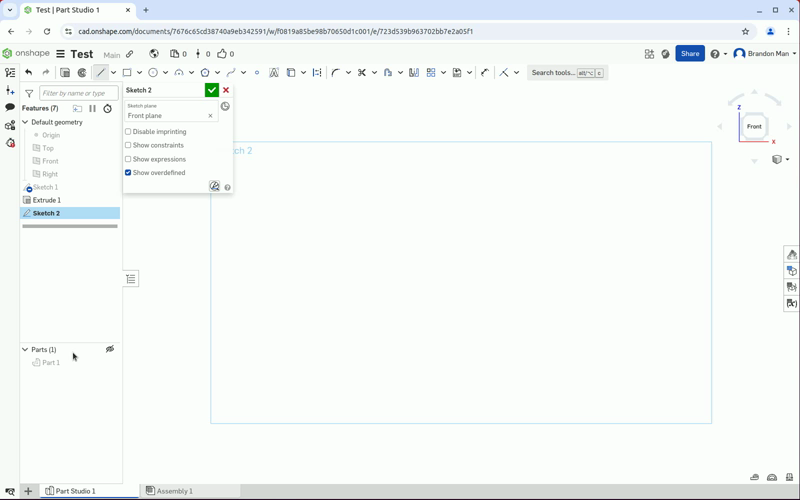
mouse_move(348, 301)
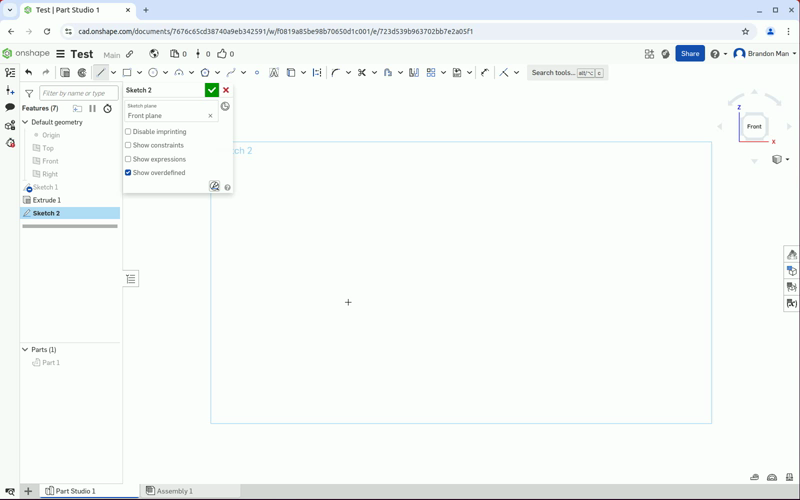
click(348, 301)
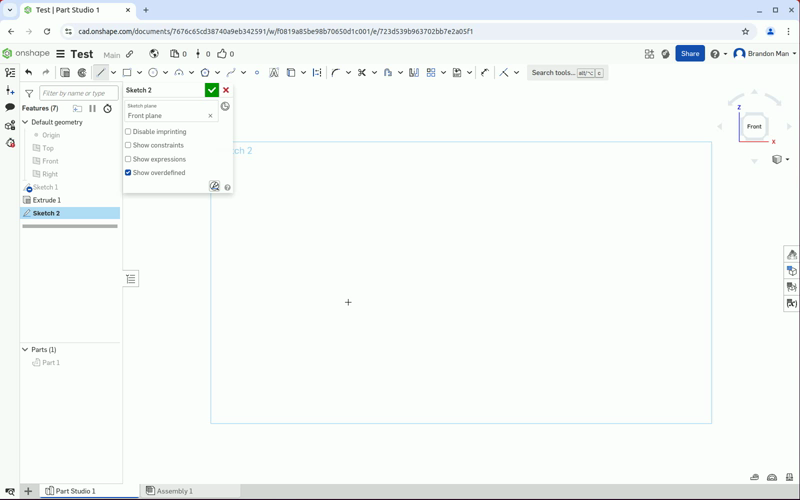
key_up(shift)
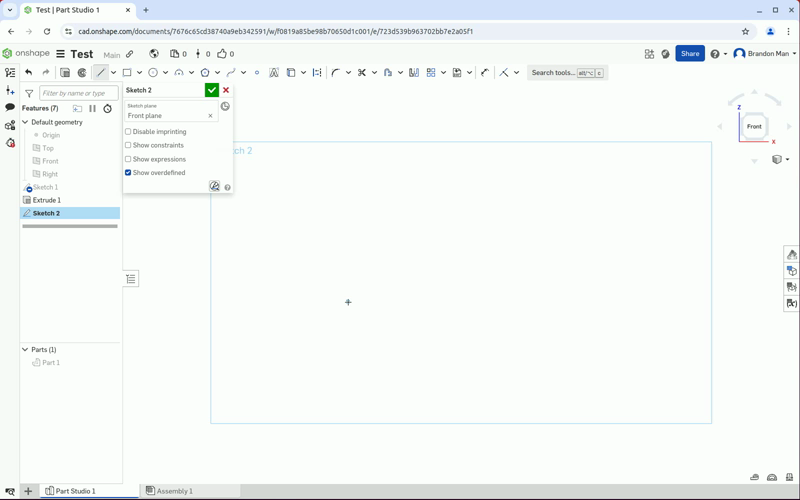
key_down(shift)
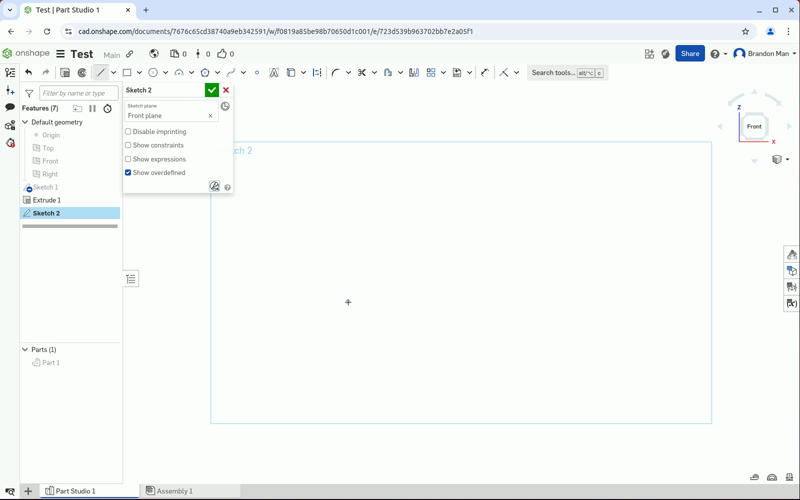
mouse_move(439, 337)
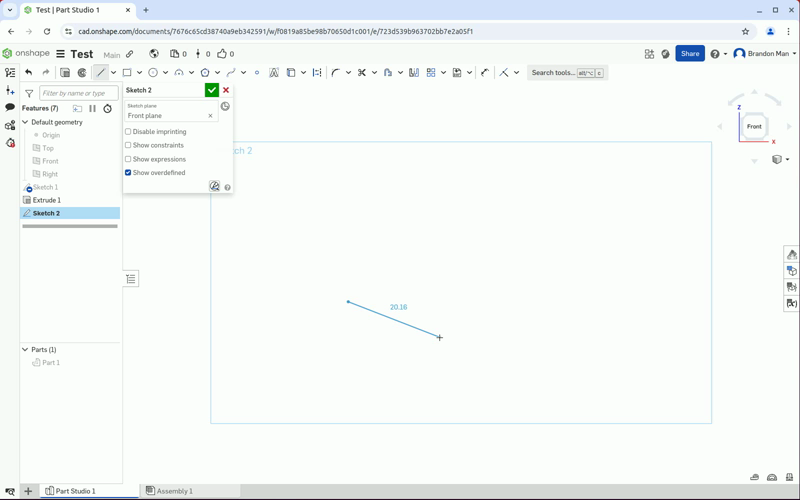
click(439, 337)
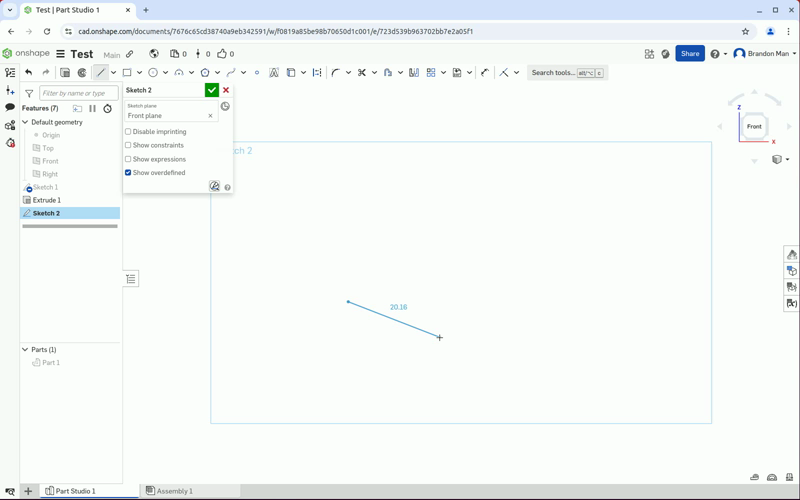
key_up(shift)
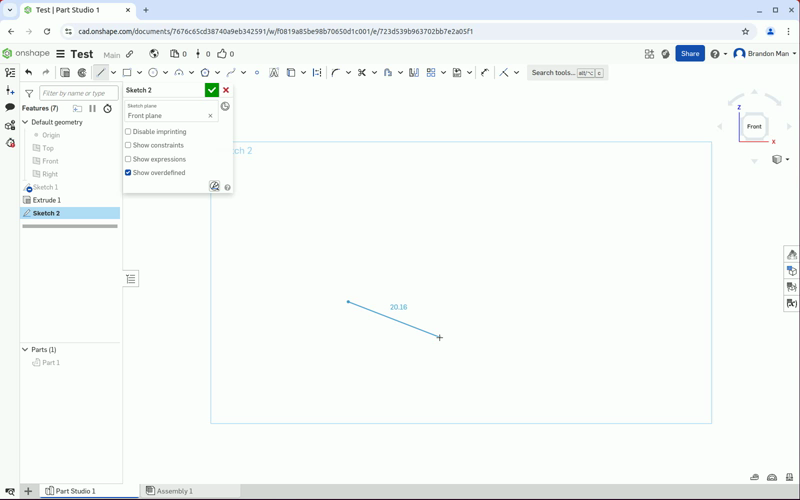
key(esc)
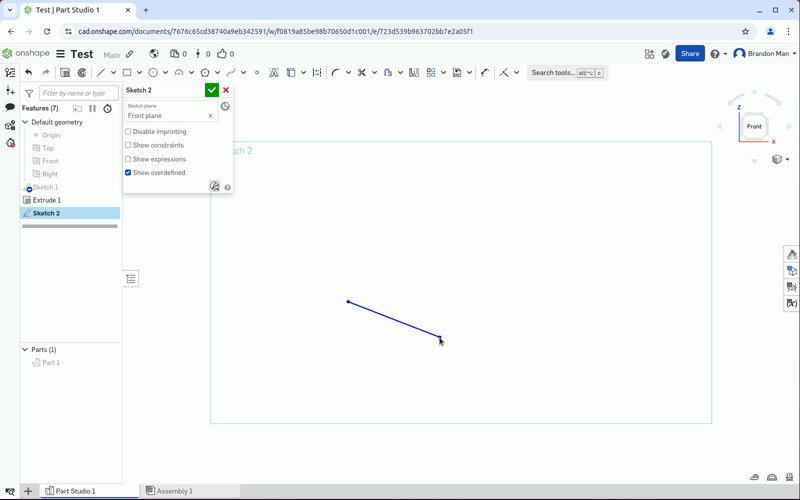
key(a)
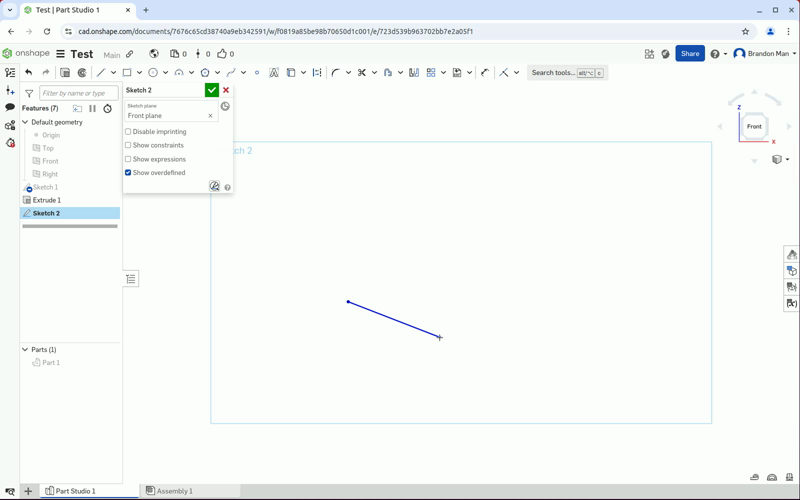
mouse_move(439, 337)
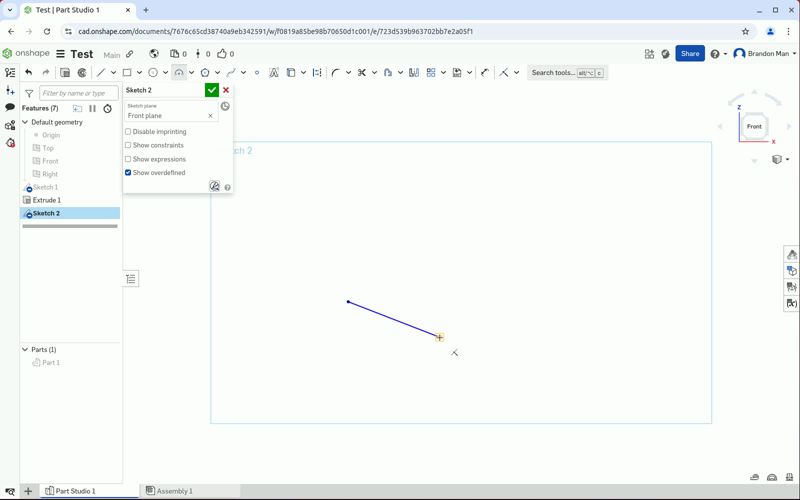
click(439, 337)
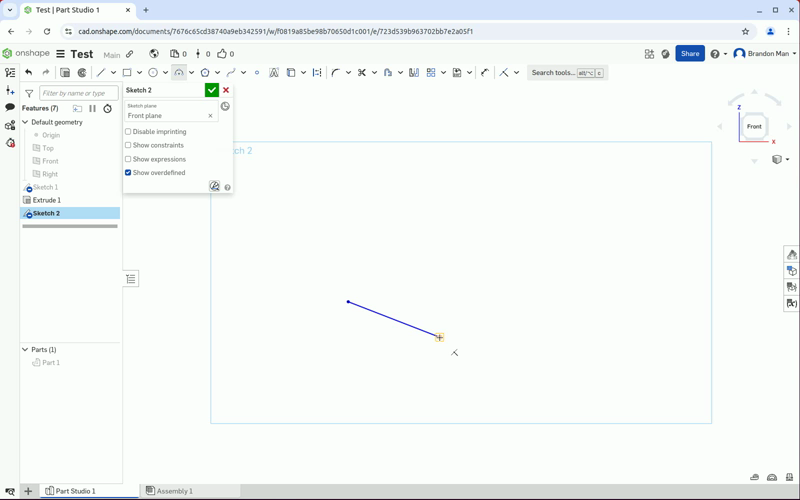
key_down(shift)
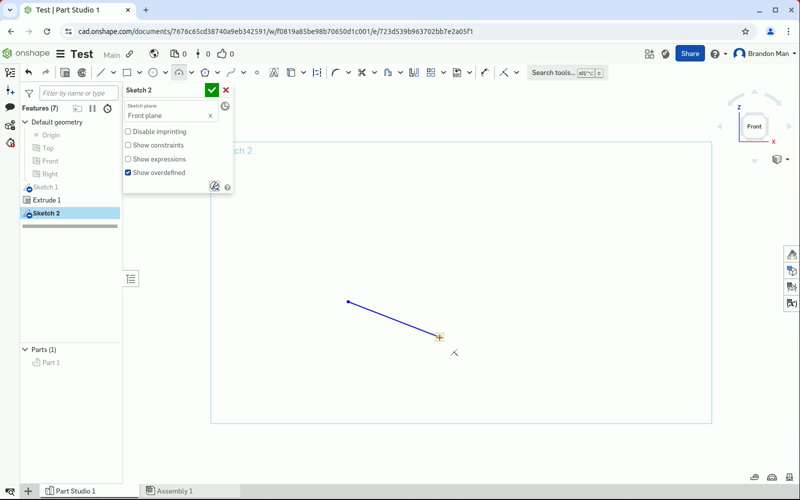
mouse_move(439, 227)
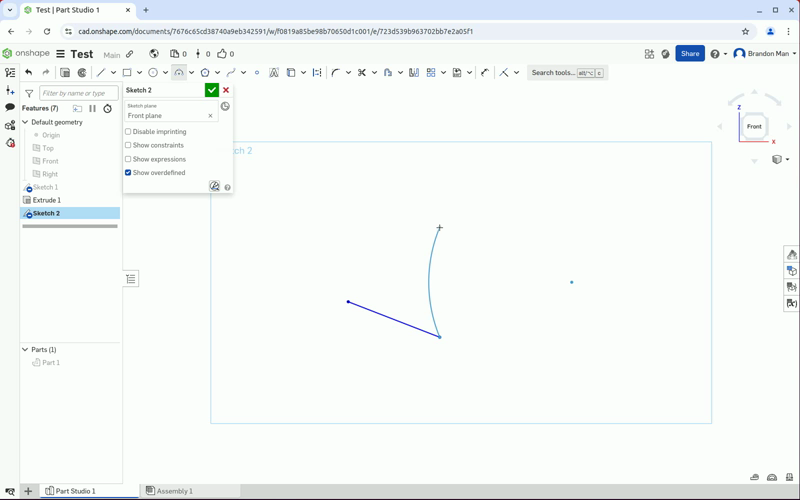
click(439, 227)
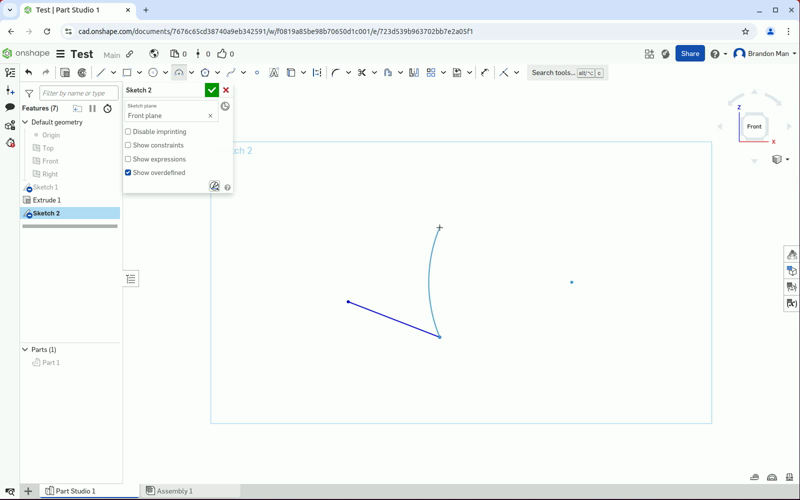
mouse_move(402, 282)
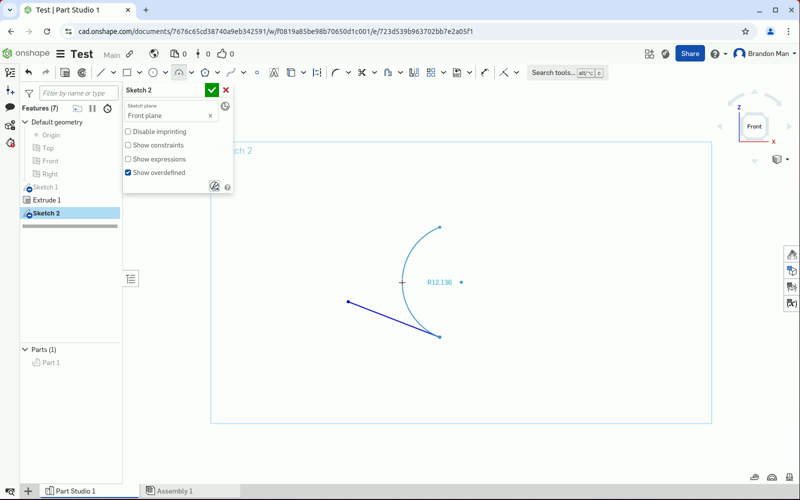
click(402, 282)
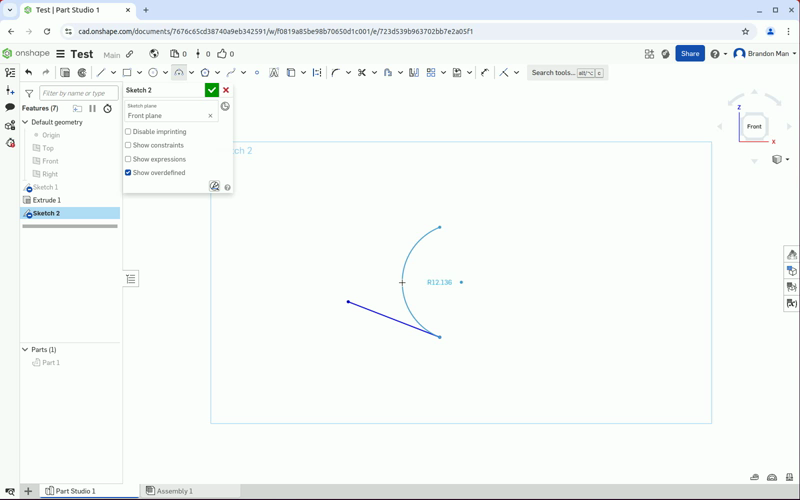
key_up(shift)
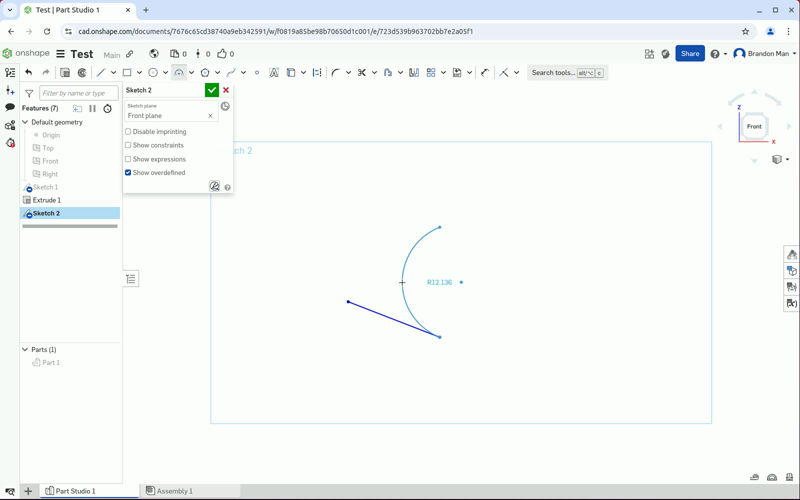
key(esc)
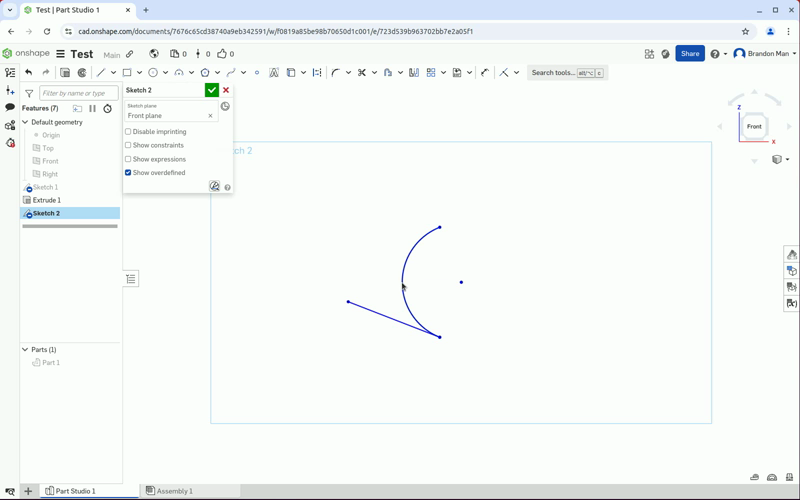
key(l)
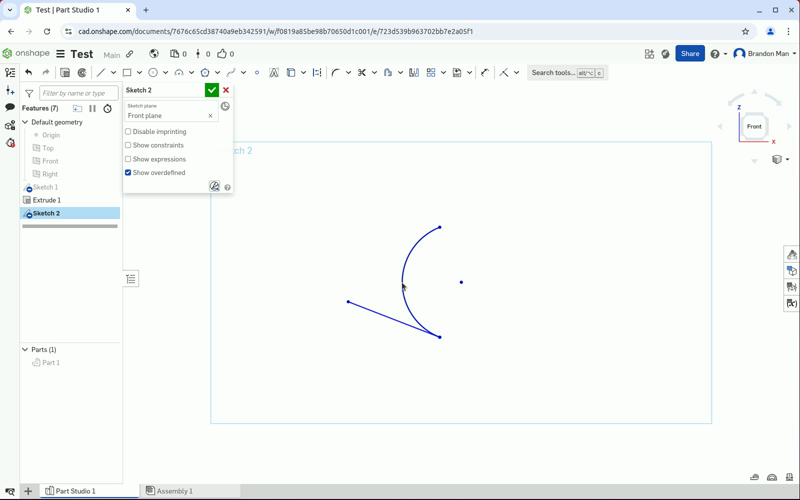
mouse_move(439, 227)
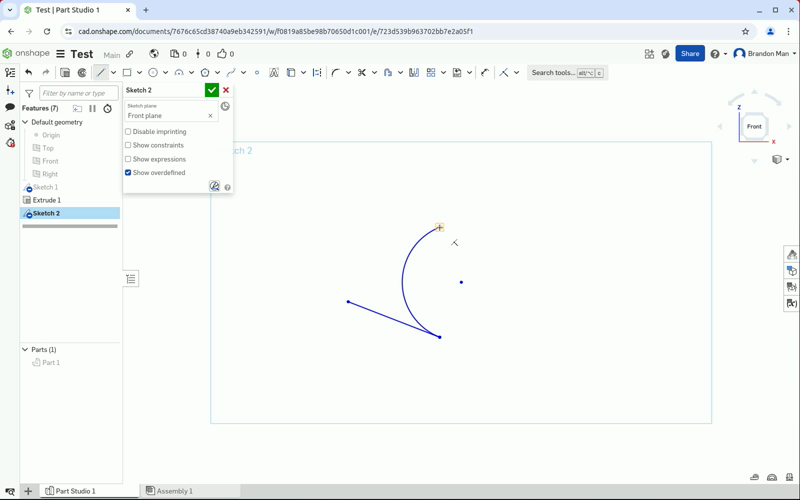
click(439, 227)
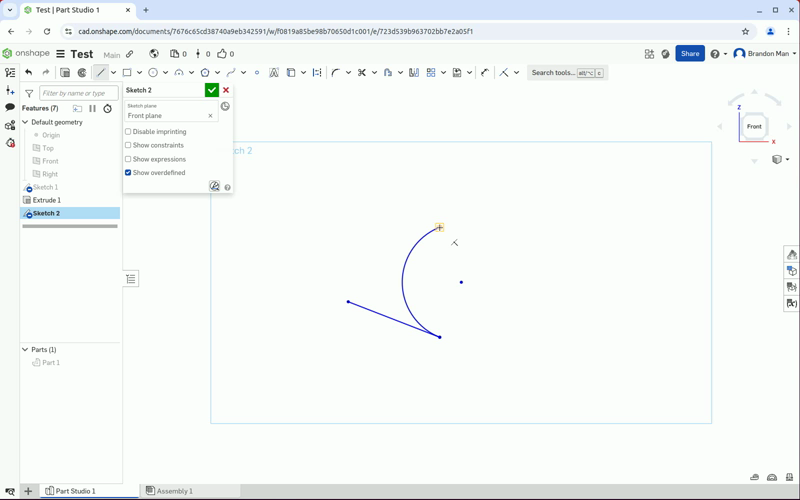
key_down(shift)
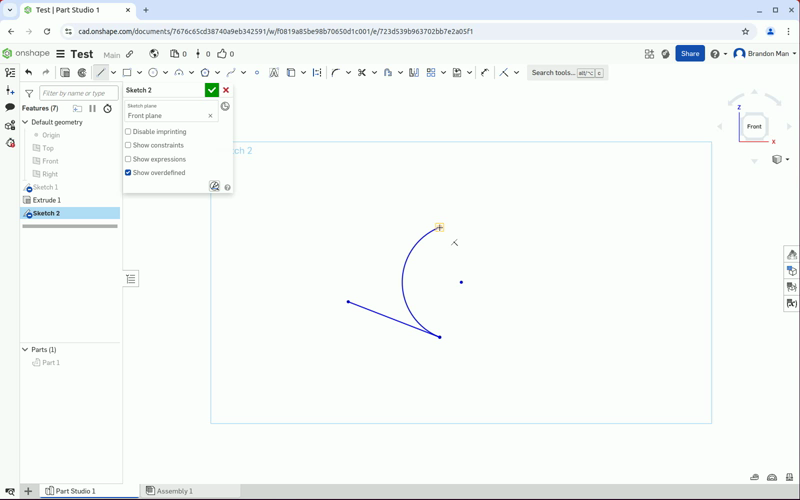
mouse_move(348, 263)
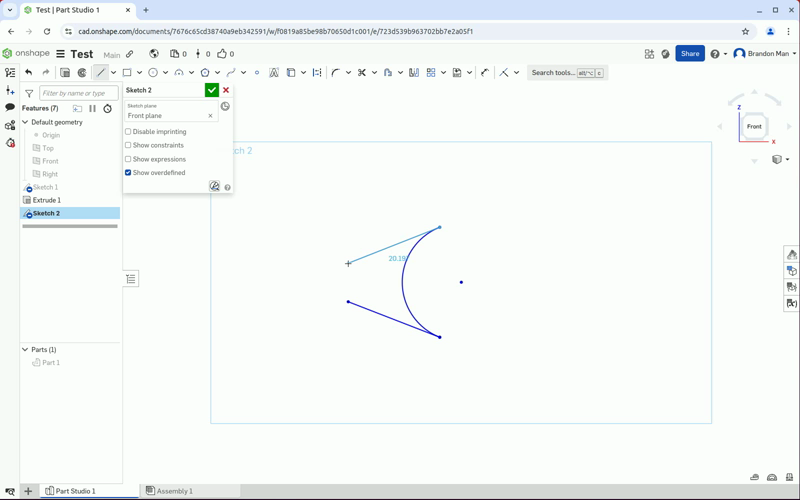
click(348, 263)
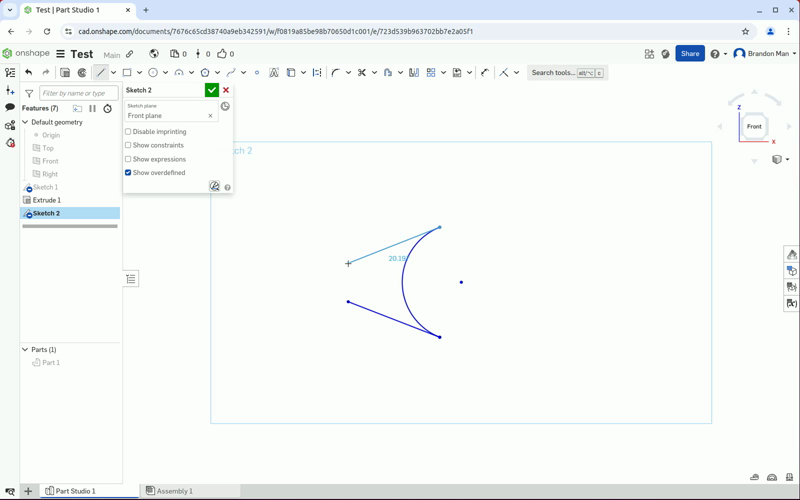
key_up(shift)
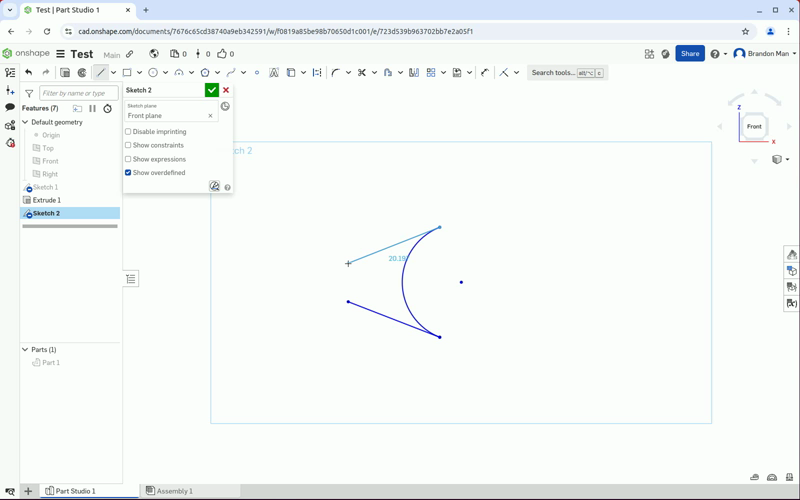
key_down(shift)
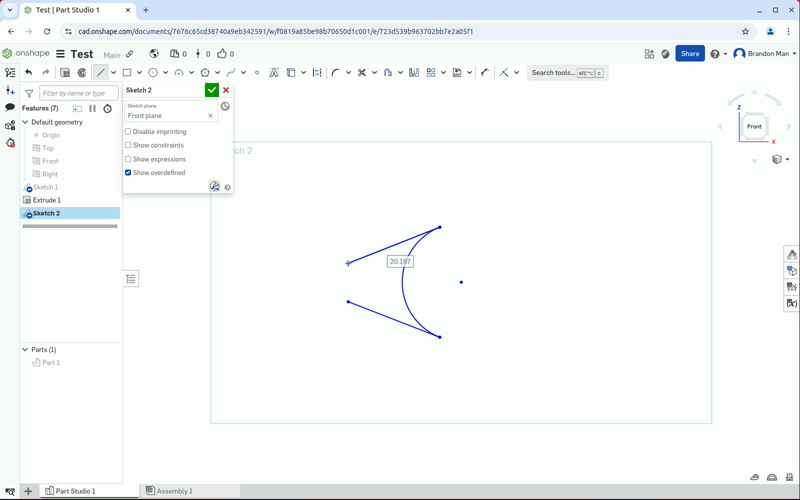
mouse_move(378, 263)
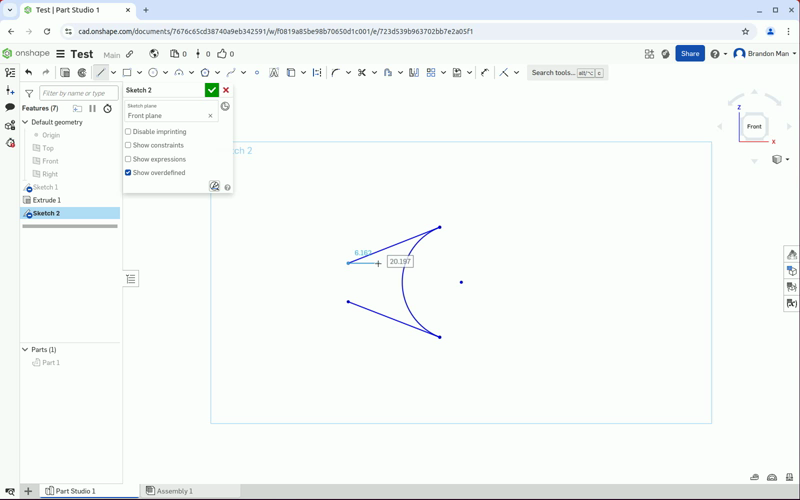
mouse_move(348, 282)
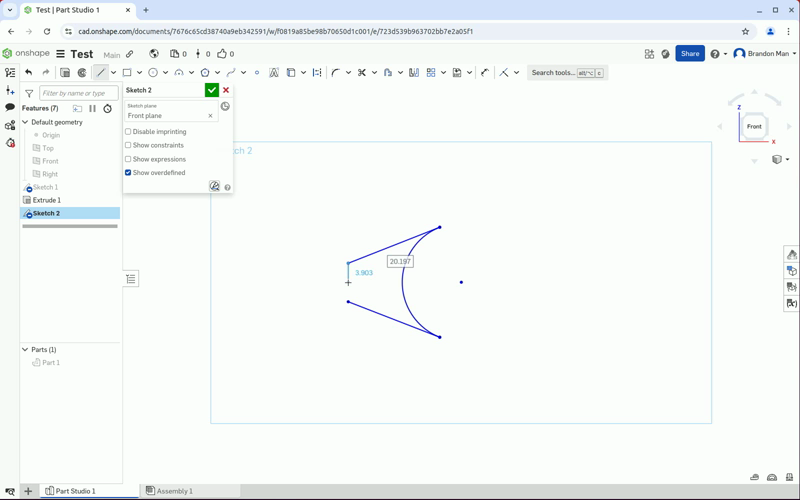
click(348, 282)
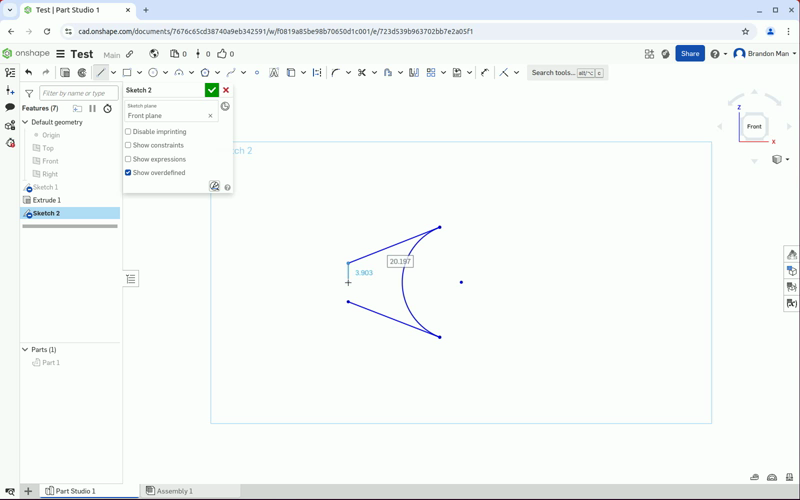
key_up(shift)
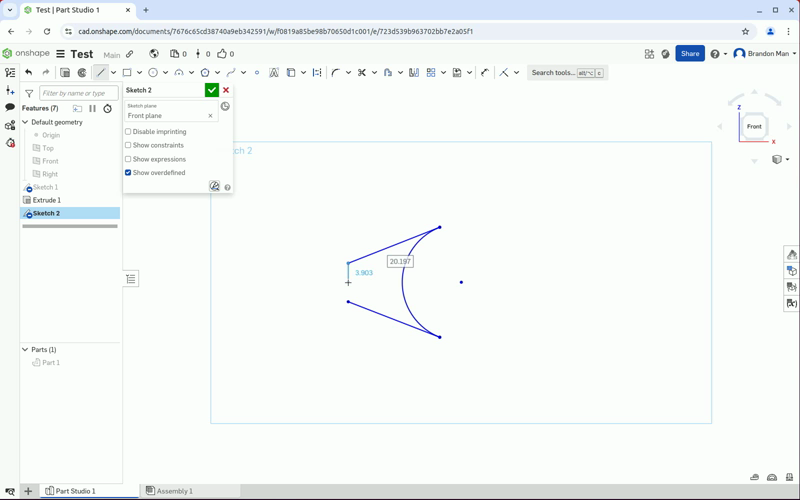
mouse_move(378, 282)
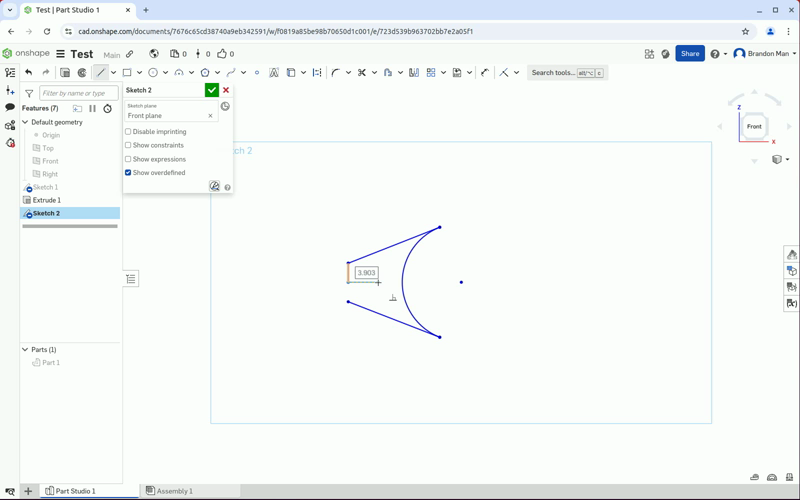
key_down(shift)
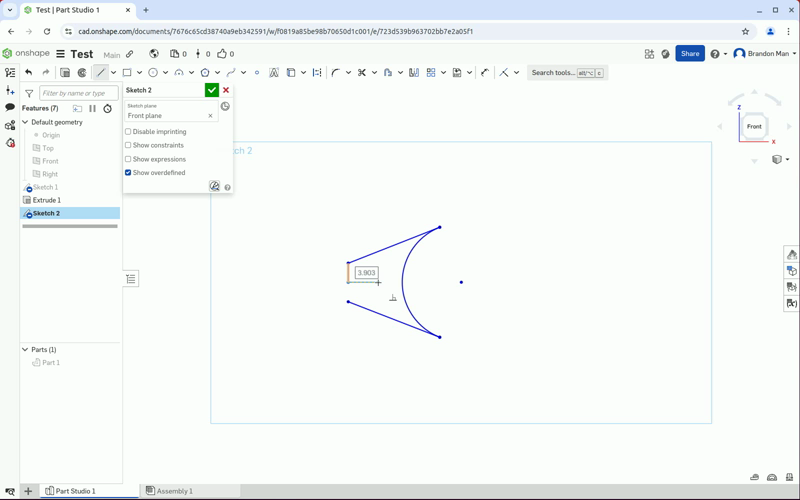
mouse_move(348, 301)
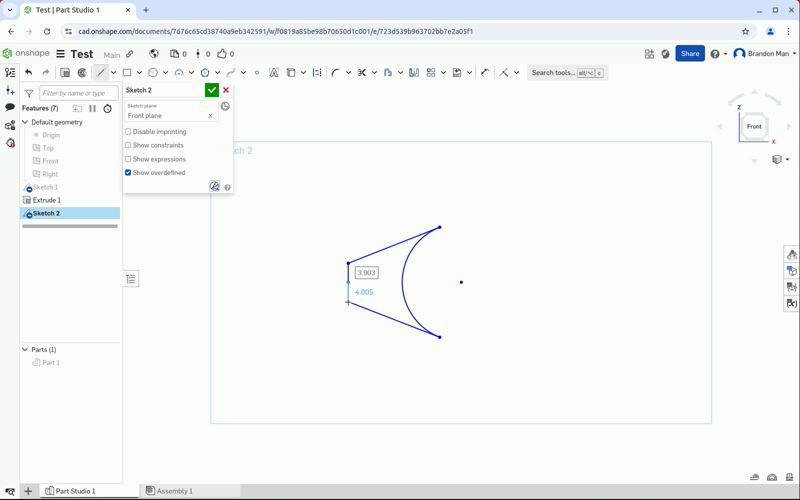
key_up(shift)
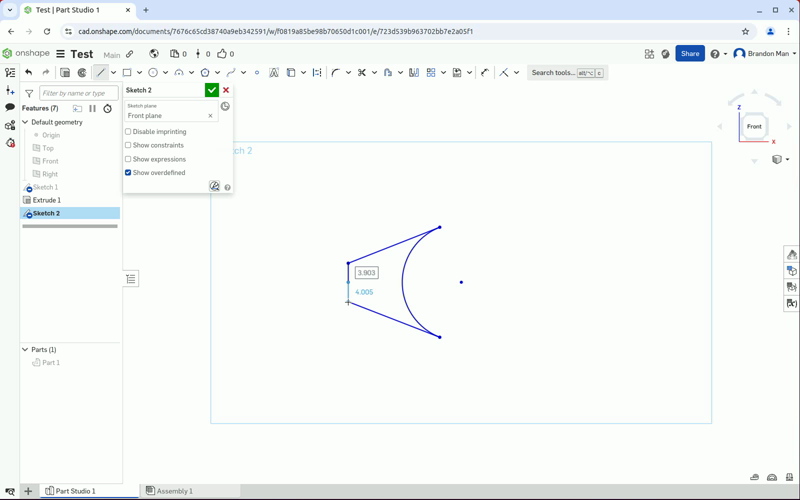
click(348, 301)
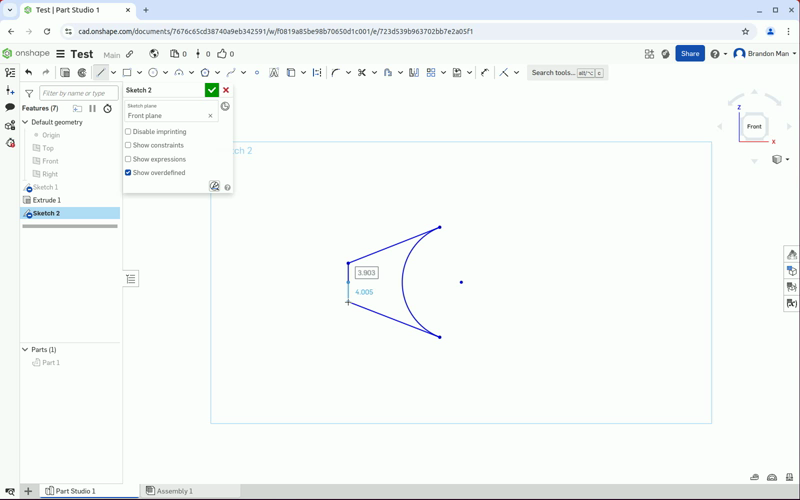
key(esc)
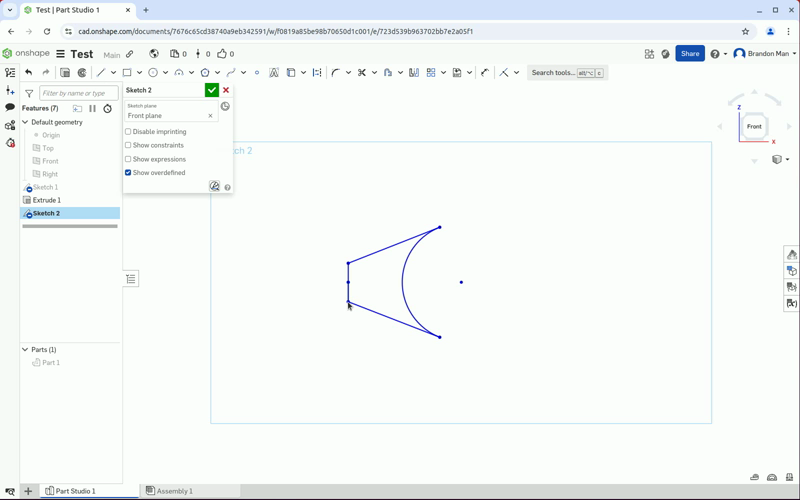
key(c)
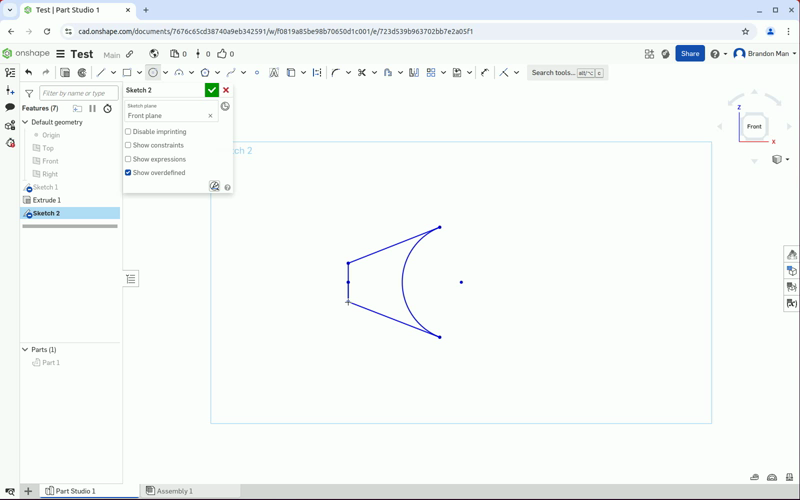
key_down(shift)
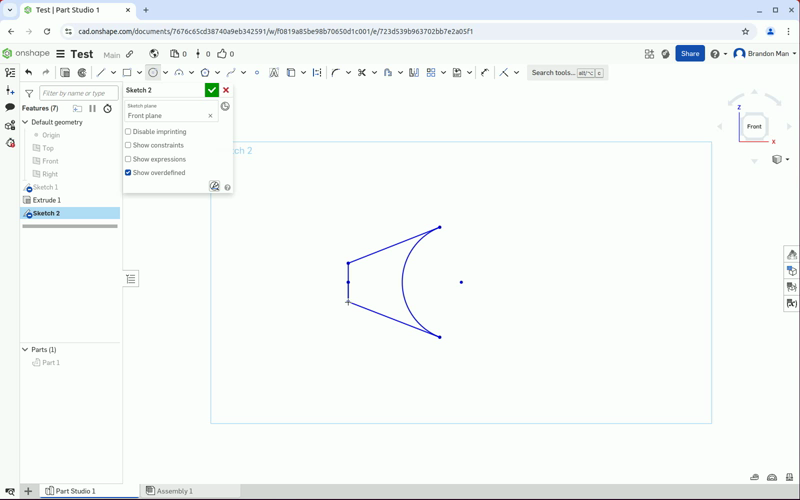
mouse_move(366, 282)
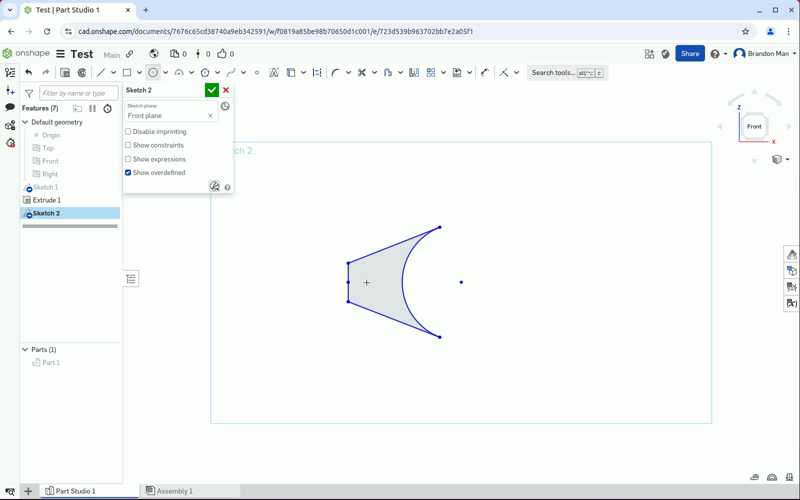
click(366, 282)
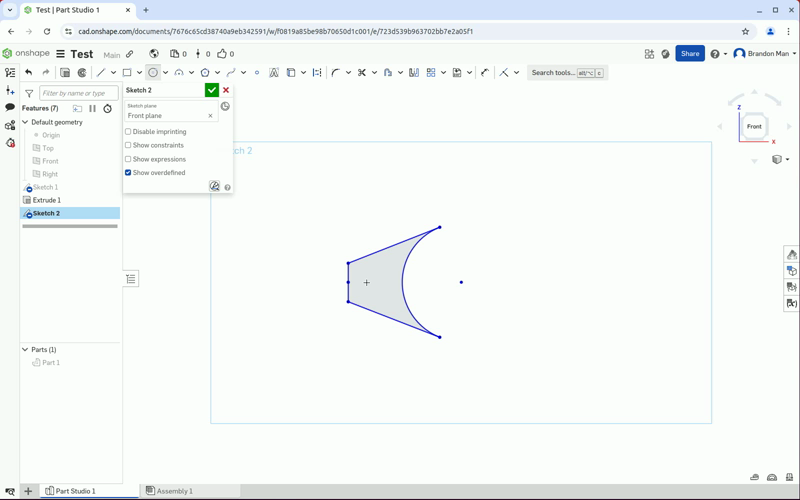
key_up(shift)
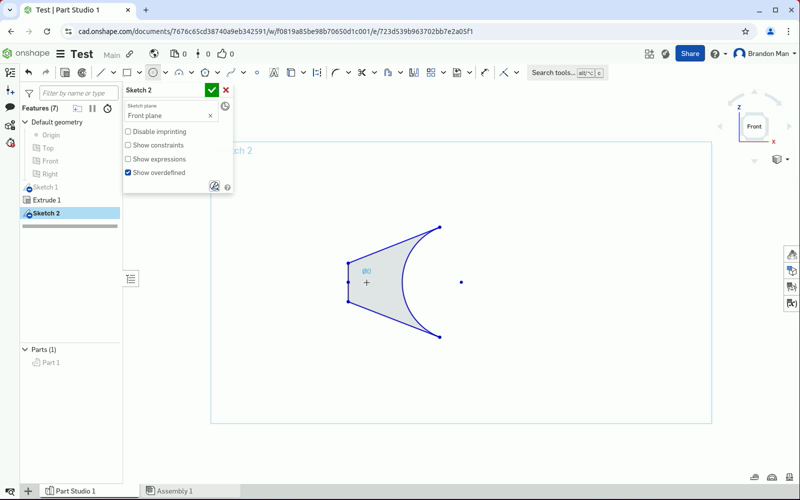
mouse_move(380, 282)
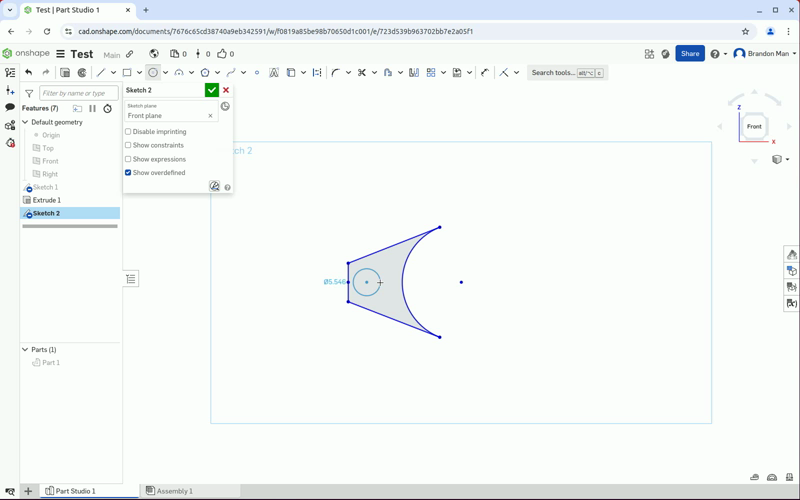
click(380, 282)
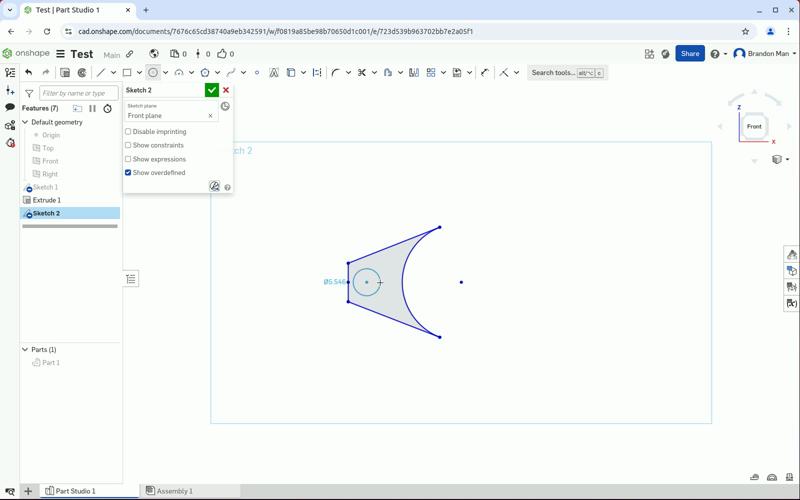
key(esc)
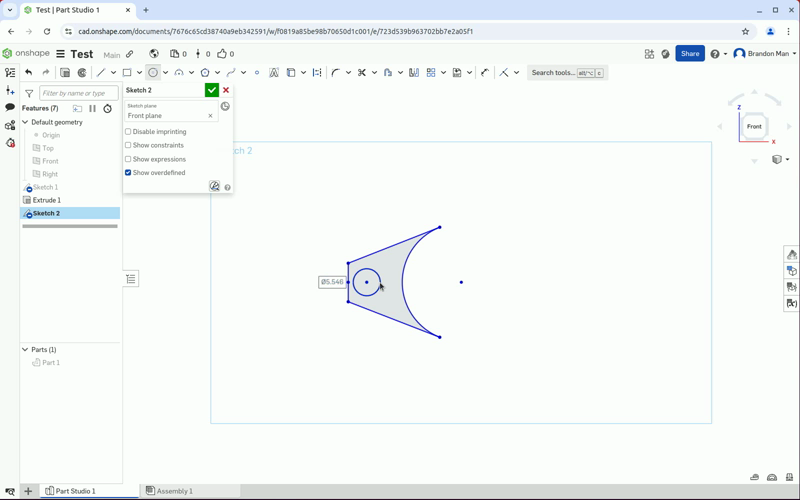
mouse_move(355, 265)
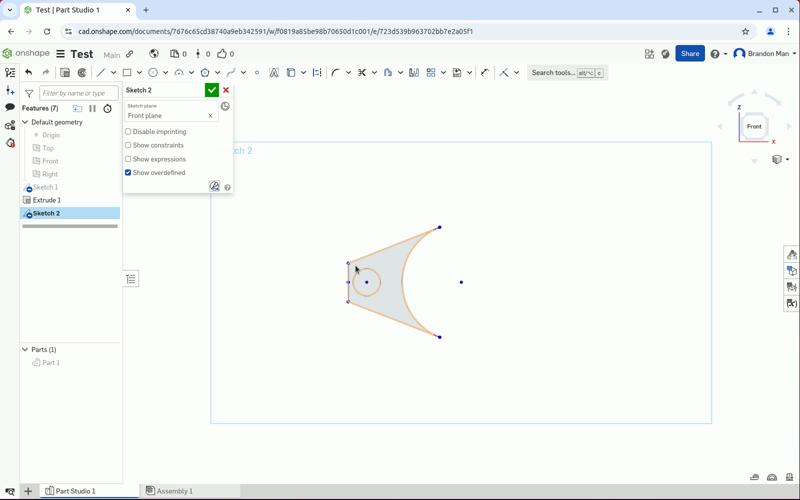
click(355, 265)
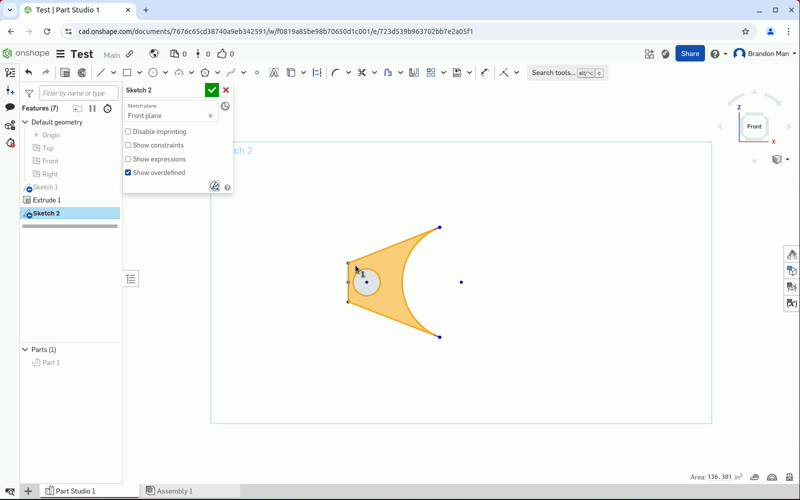
mouse_move(73, 352)
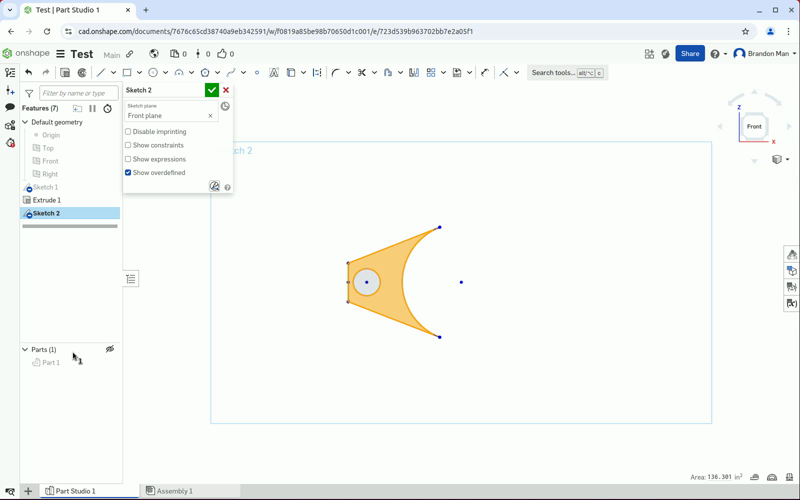
key(shift+y)
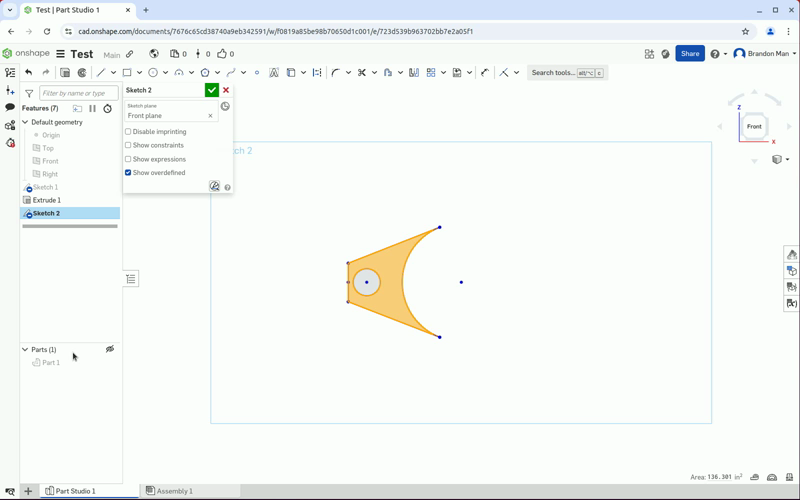
key(shift+e)
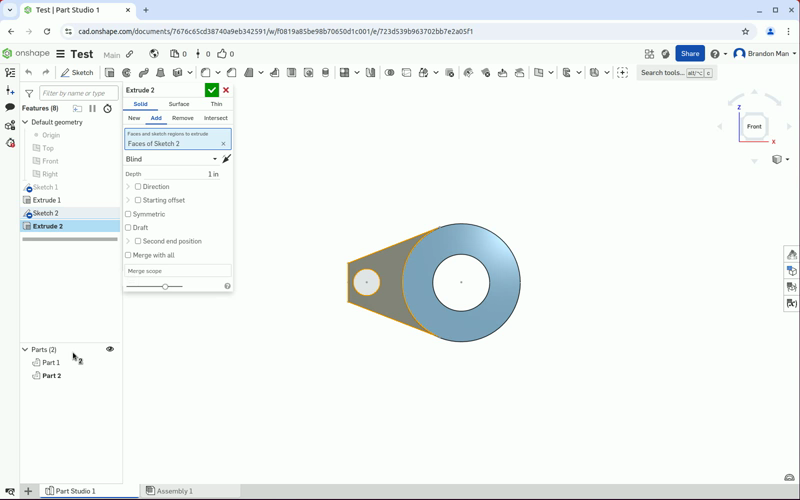
mouse_move(143, 106)
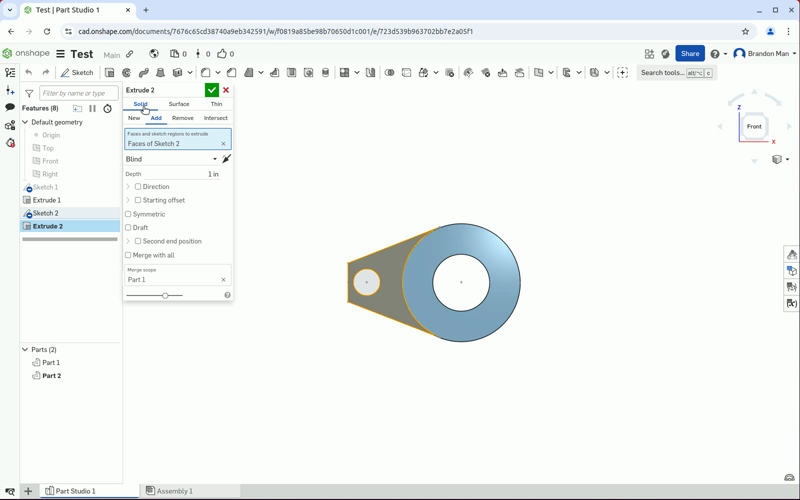
click(143, 106)
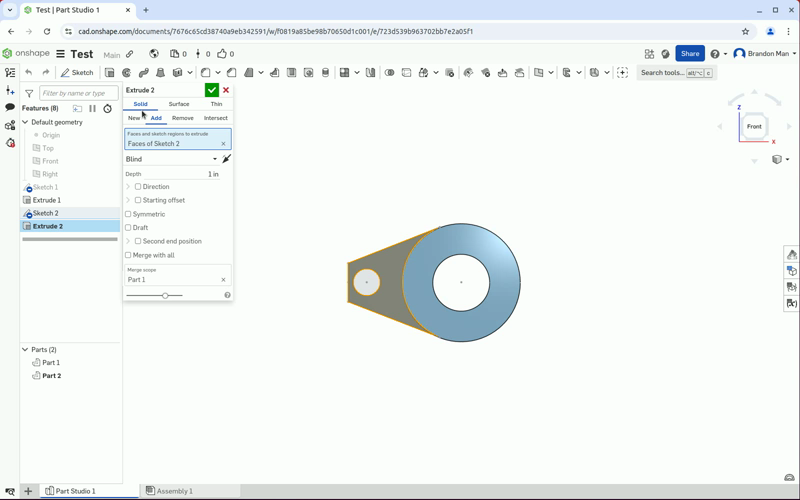
mouse_move(137, 120)
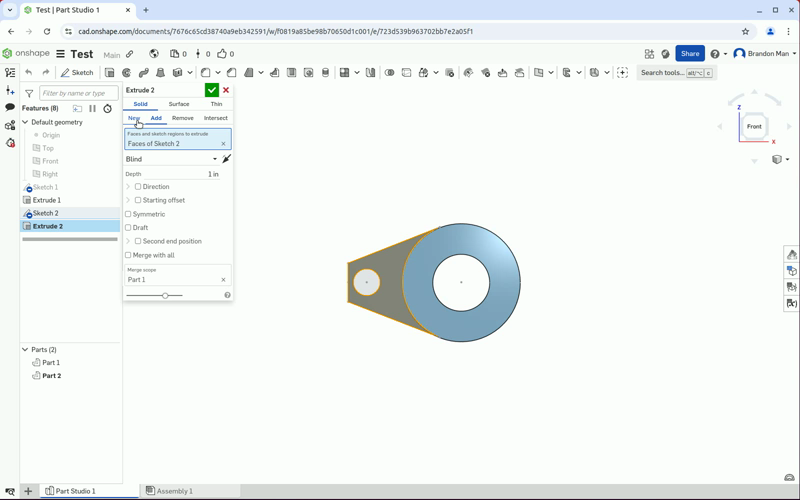
click(137, 120)
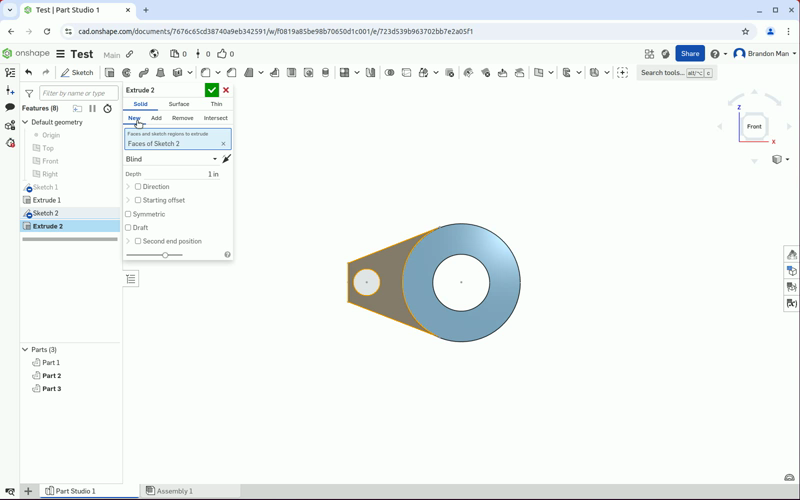
key(tab, 4)
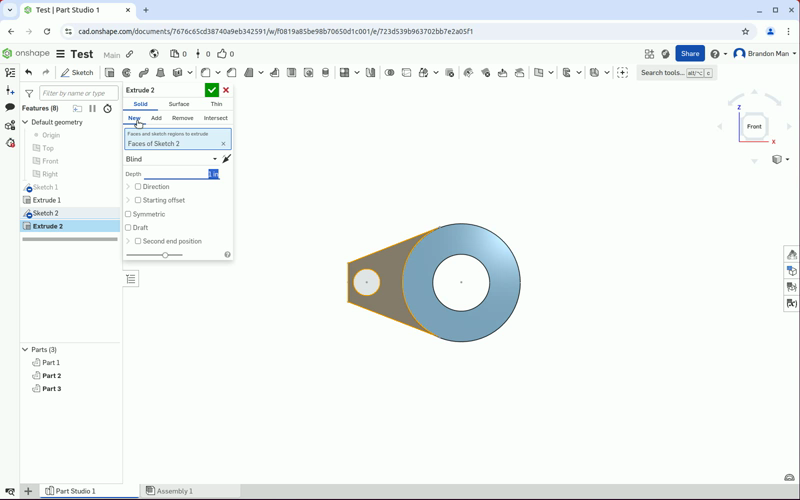
text(6.981)
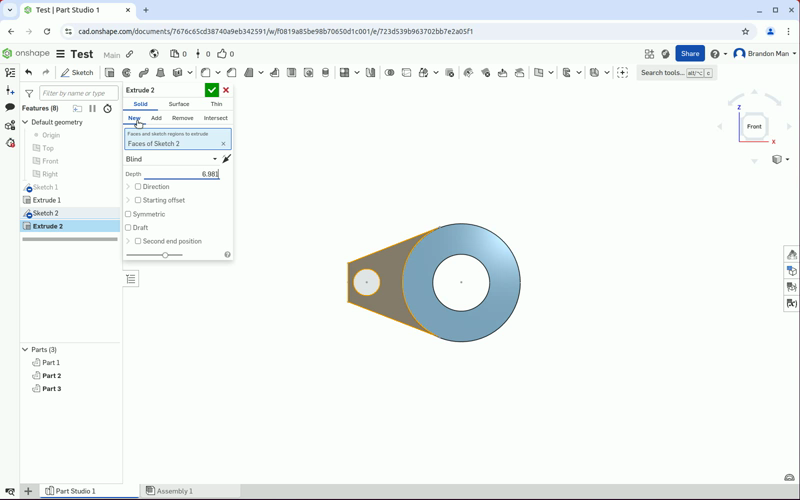
key(enter)
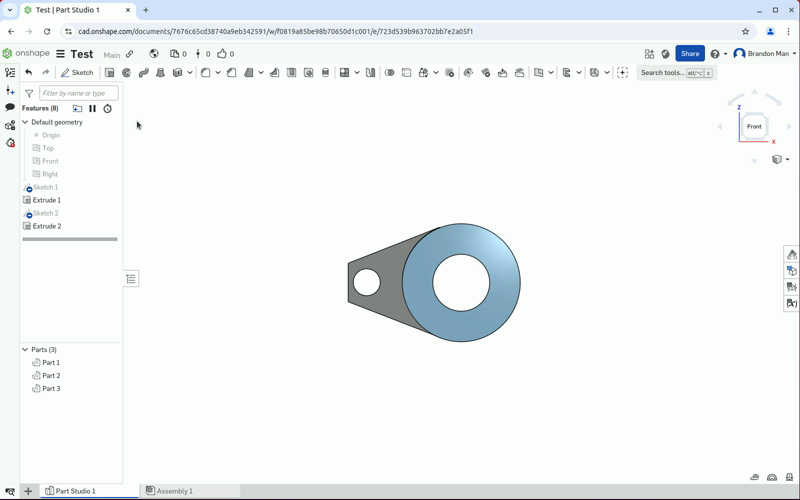
key(shift+h)
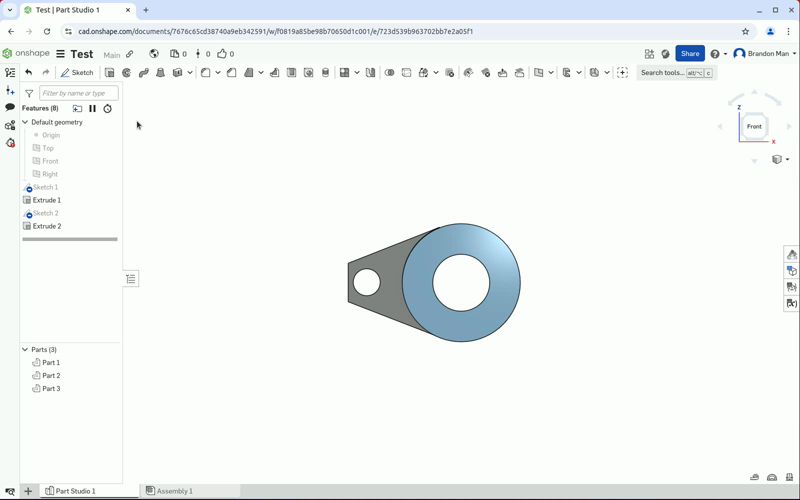
key(shift+h)
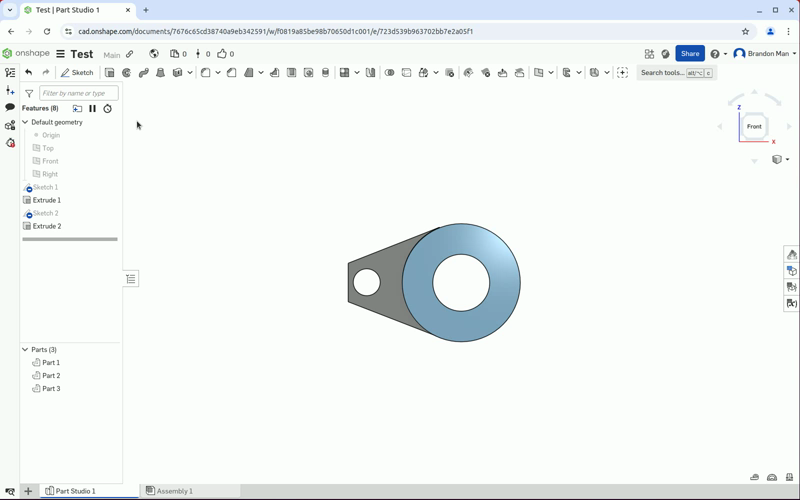
mouse_move(73, 189)
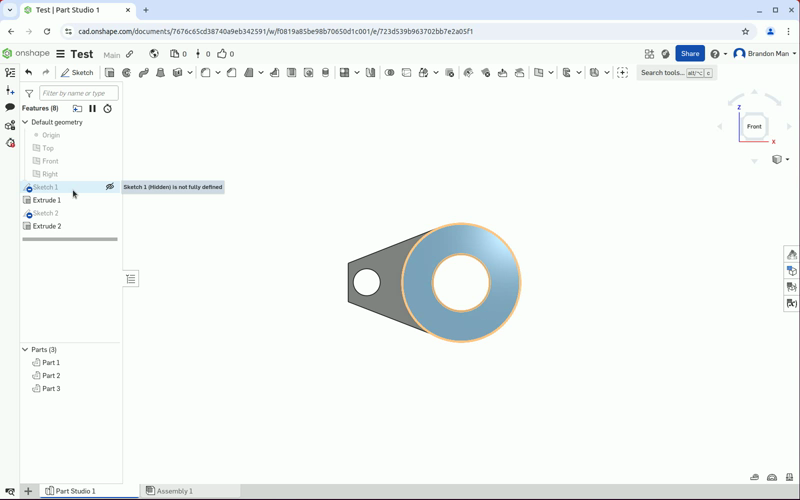
click(73, 189)
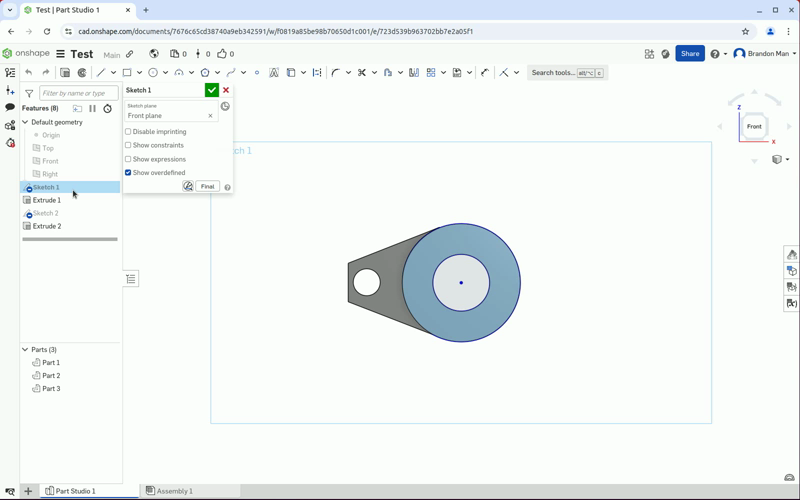
mouse_move(229, 92)
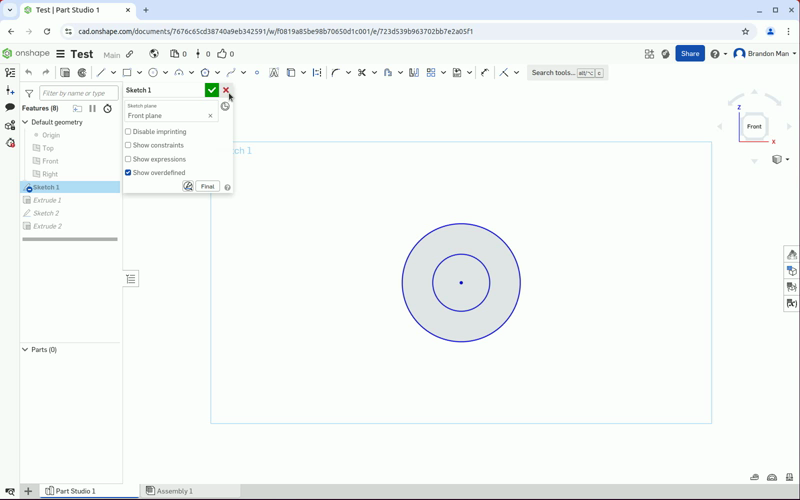
click(229, 92)
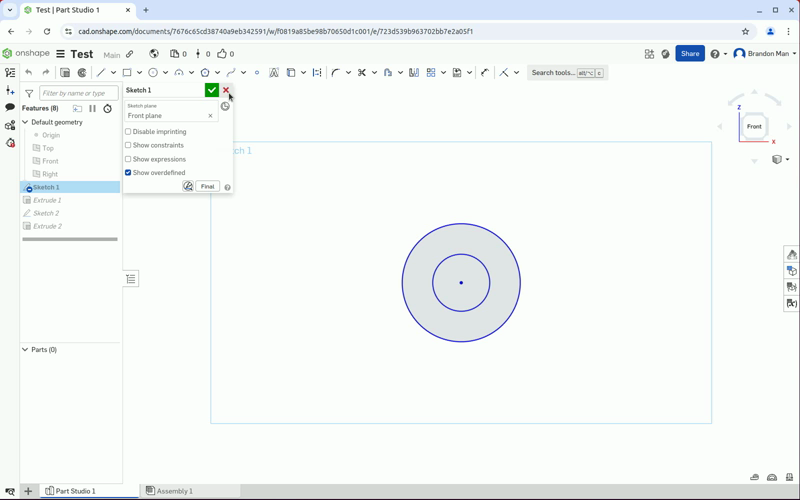
key(shift+s)
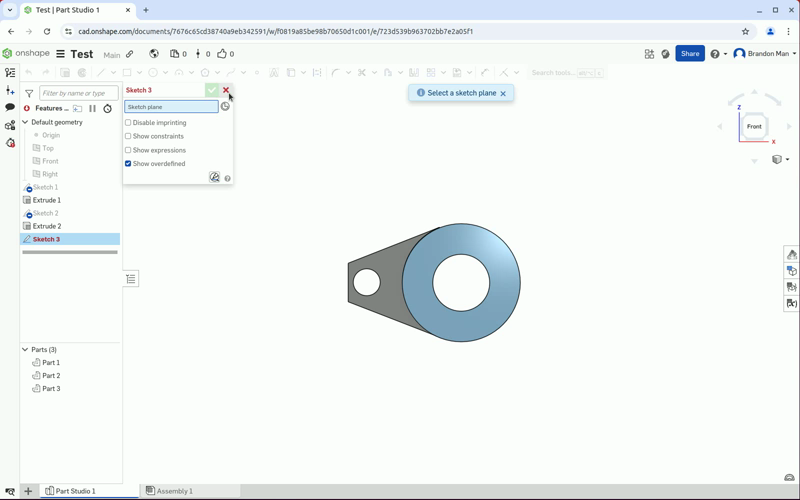
mouse_move(73, 163)
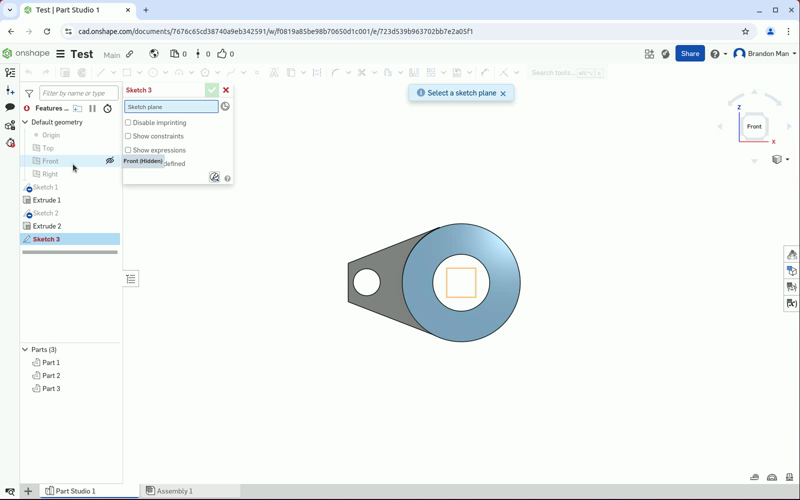
click(73, 163)
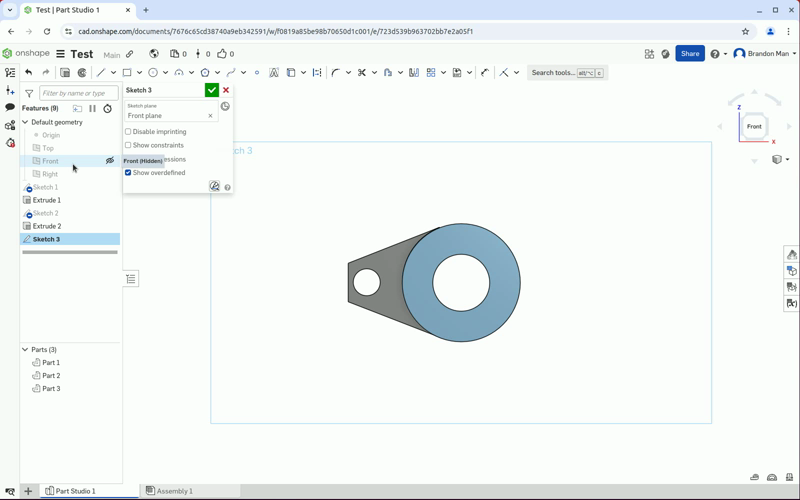
mouse_move(73, 352)
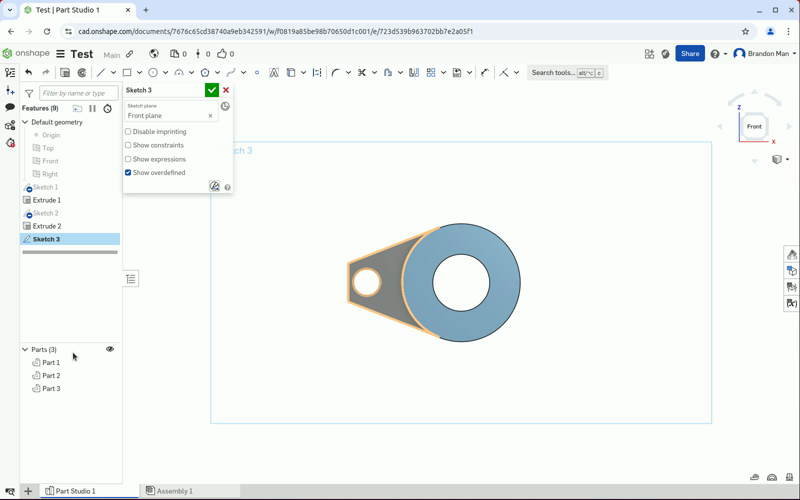
key(y)
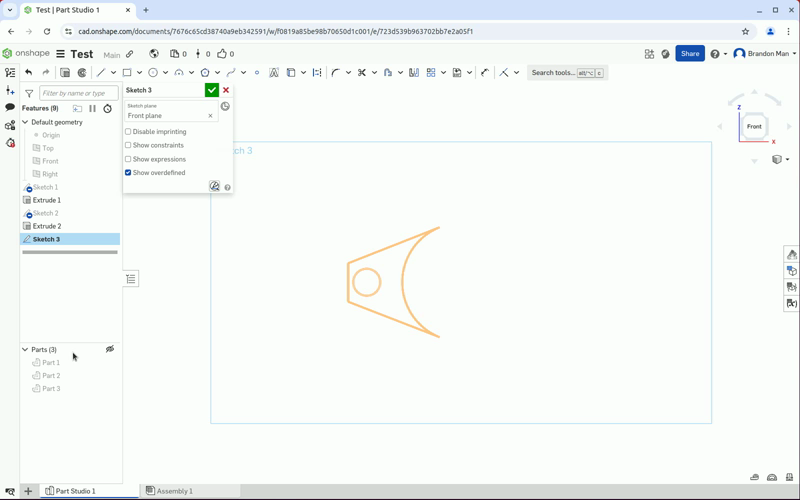
key(l)
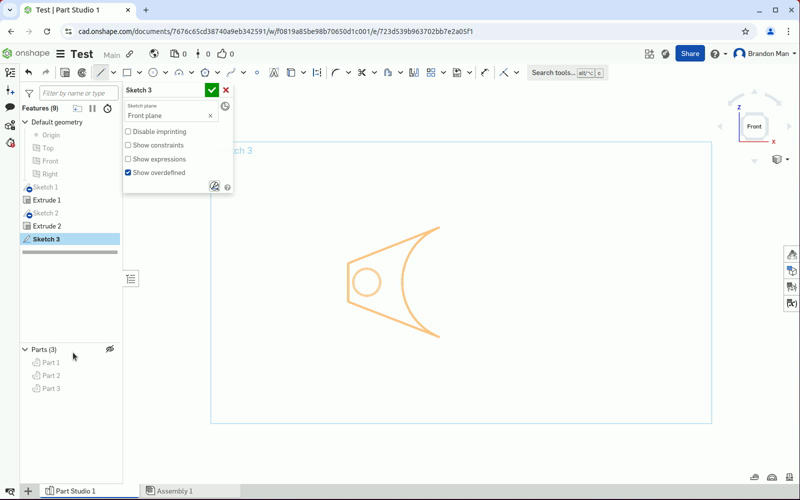
key_down(shift)
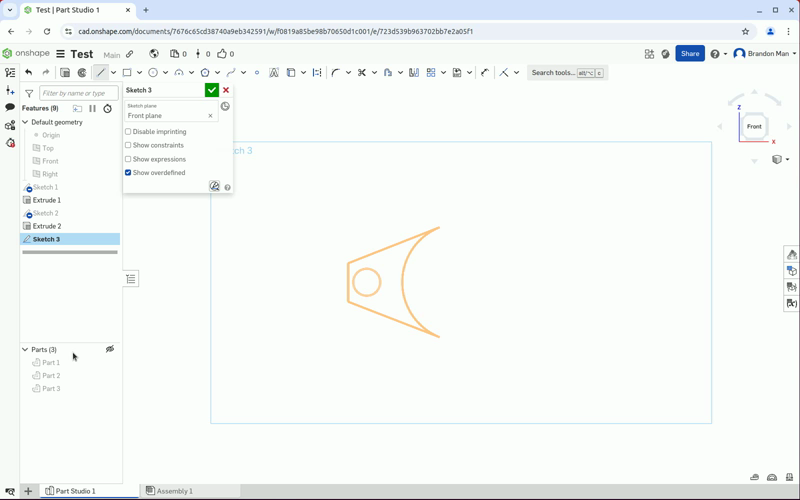
mouse_move(481, 337)
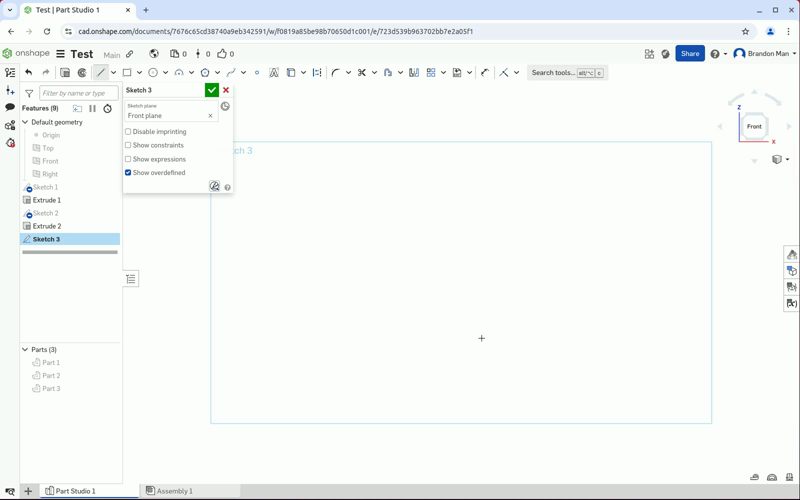
click(481, 337)
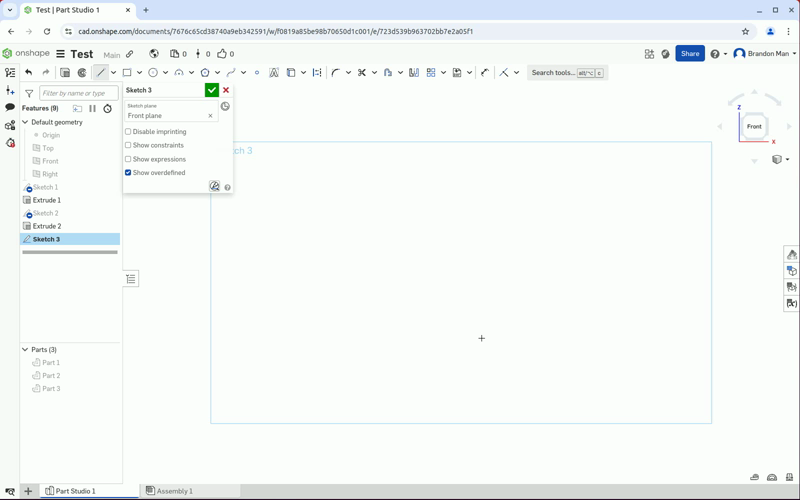
key_up(shift)
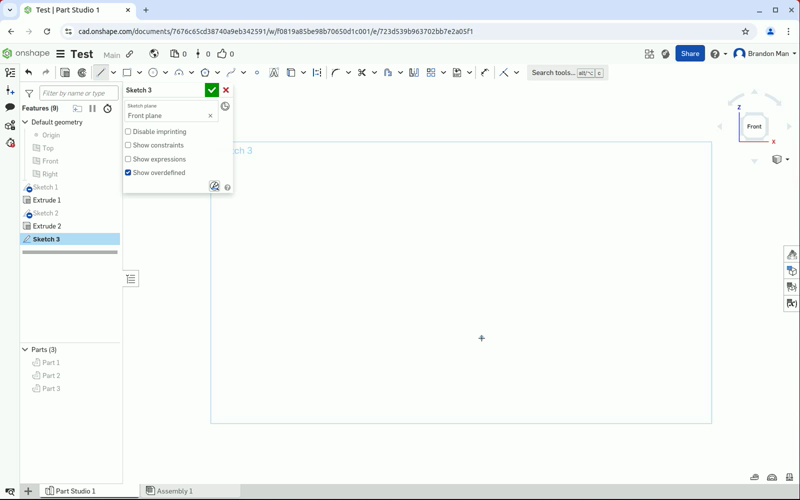
key_down(shift)
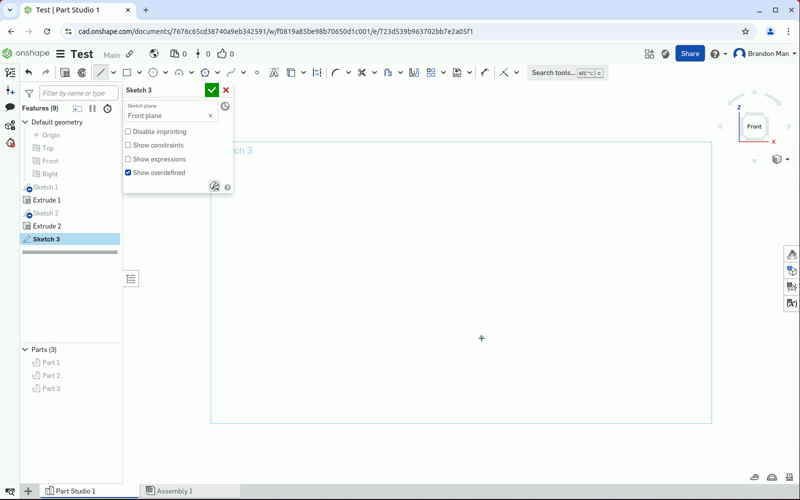
mouse_move(572, 302)
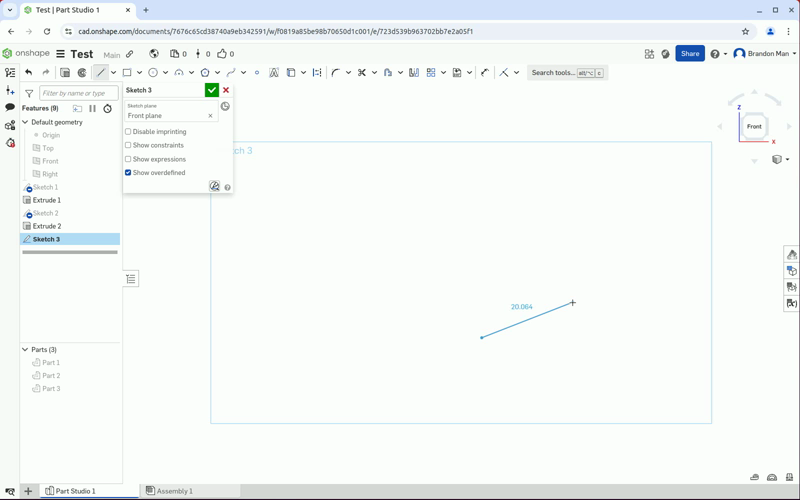
click(572, 302)
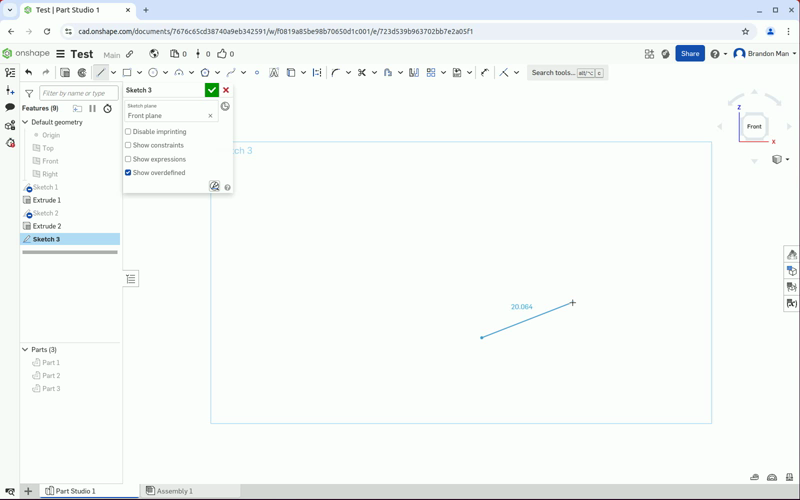
key_up(shift)
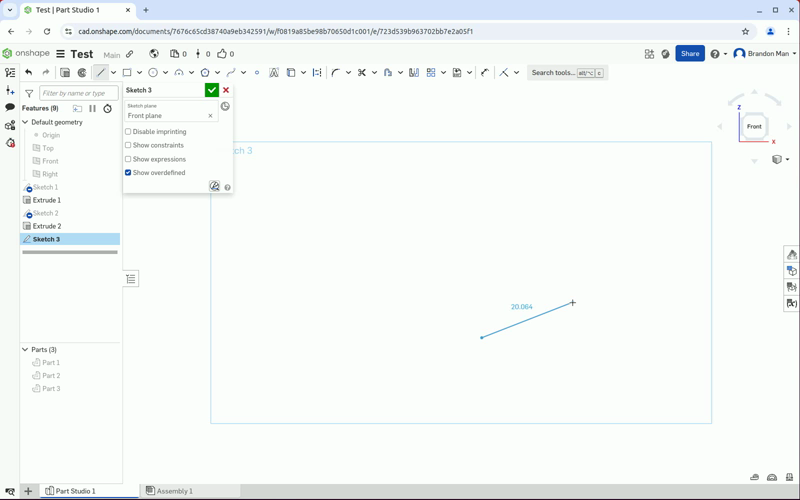
key_down(shift)
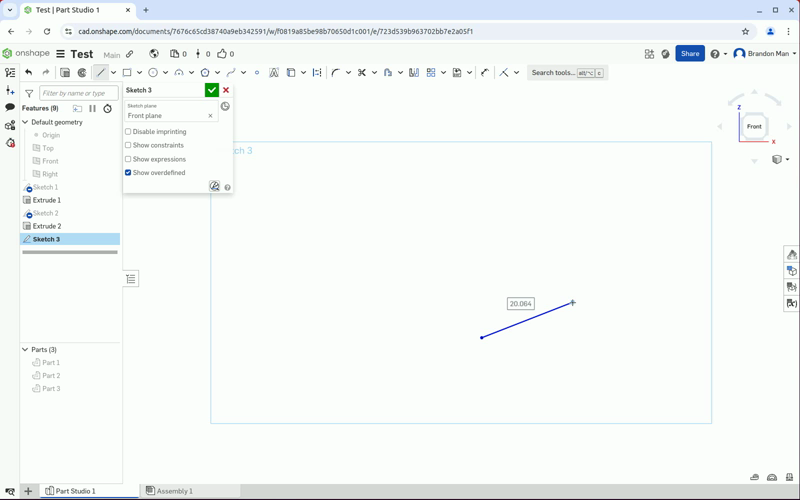
mouse_move(589, 302)
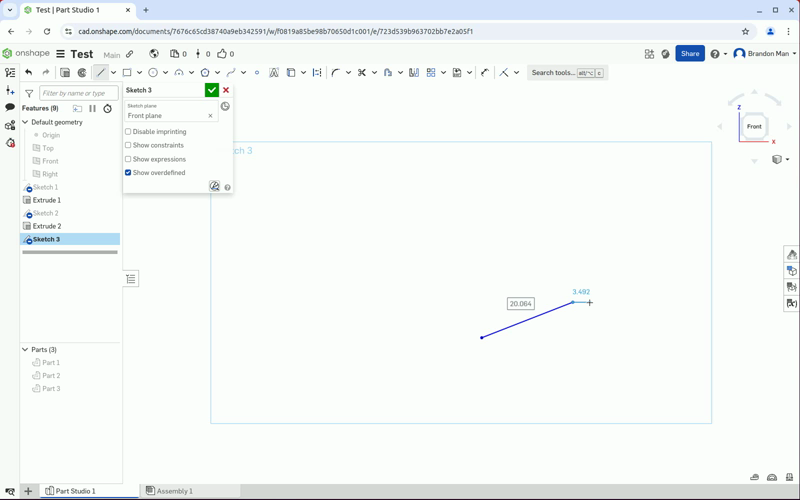
mouse_move(572, 282)
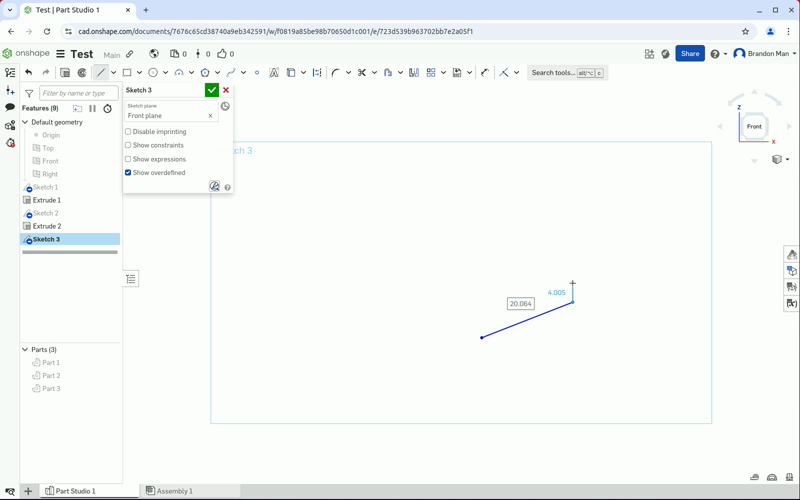
click(572, 282)
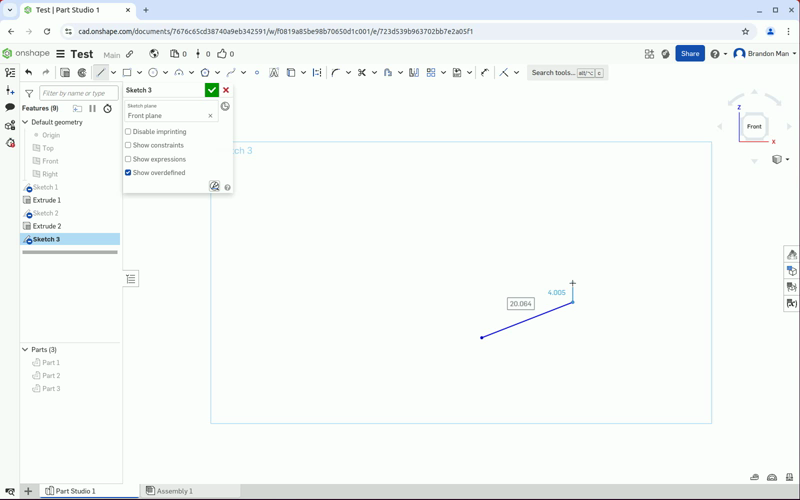
key_up(shift)
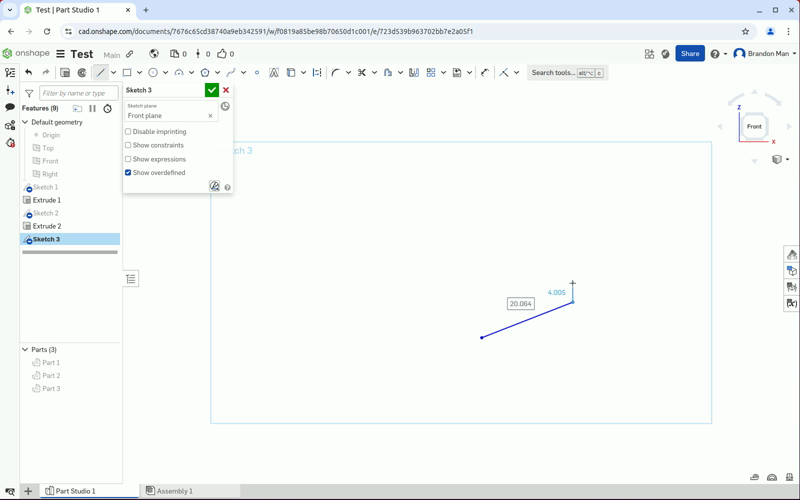
key_down(shift)
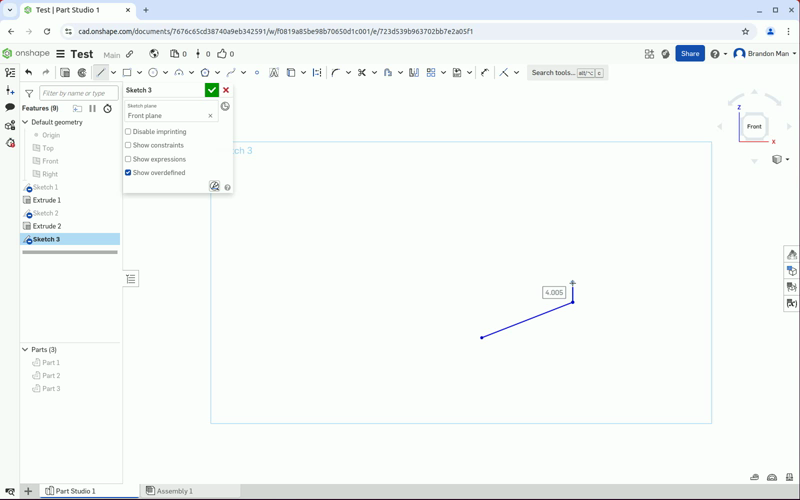
mouse_move(589, 282)
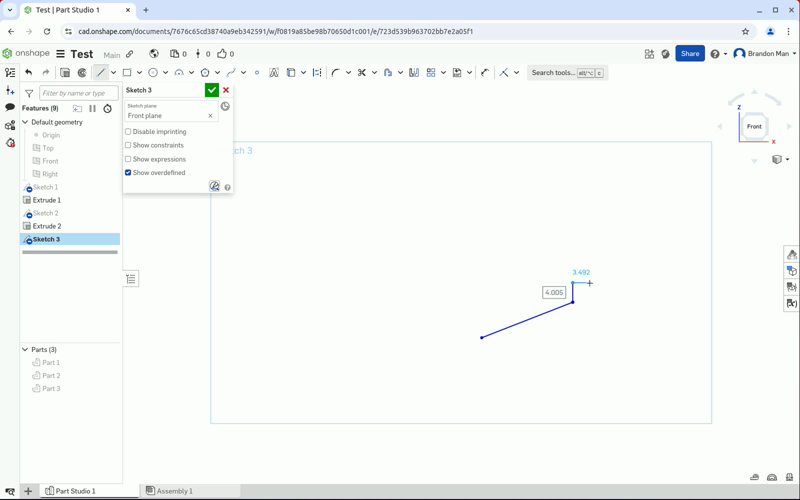
mouse_move(572, 264)
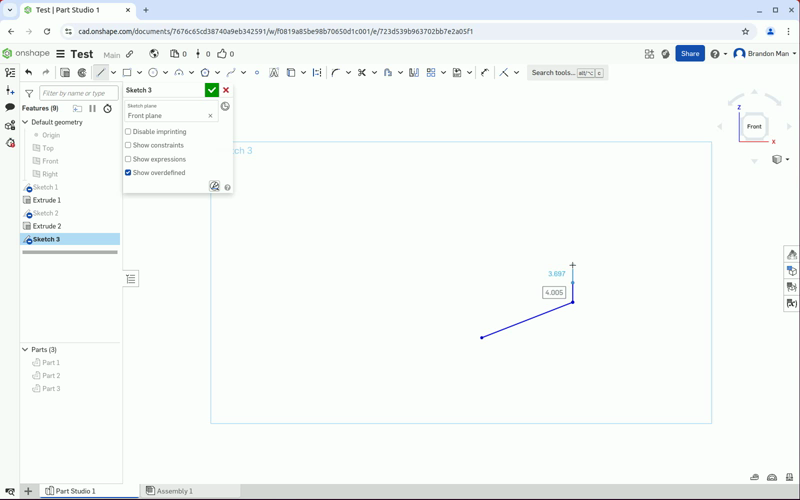
click(572, 264)
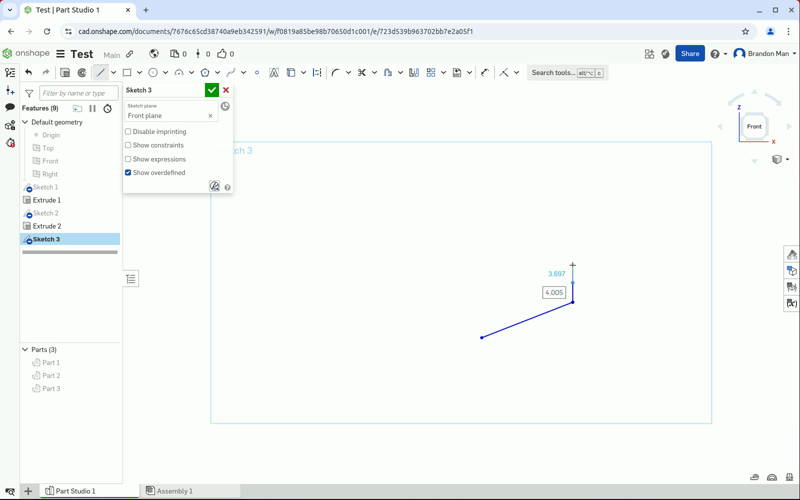
key_up(shift)
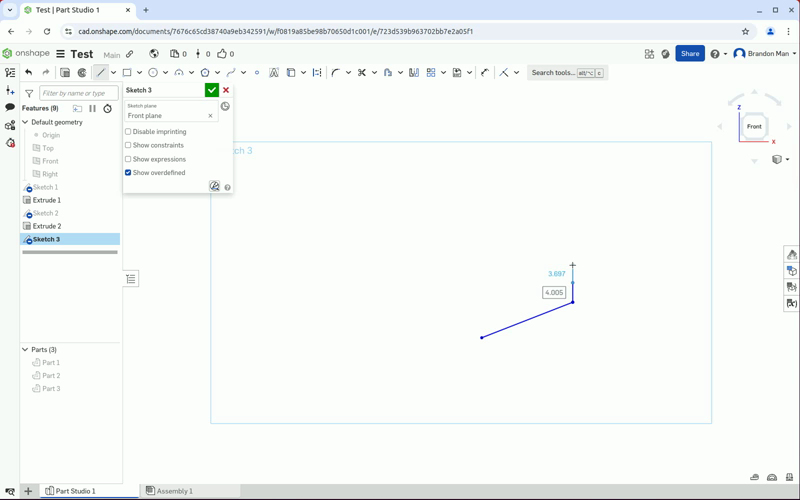
key_down(shift)
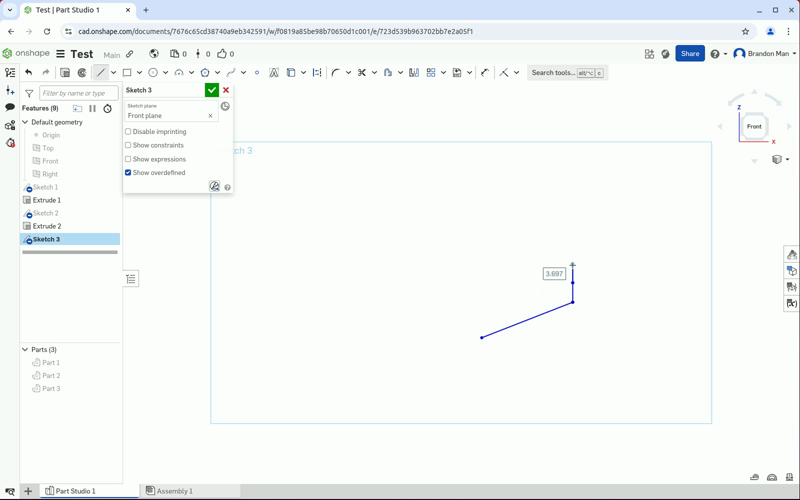
mouse_move(481, 228)
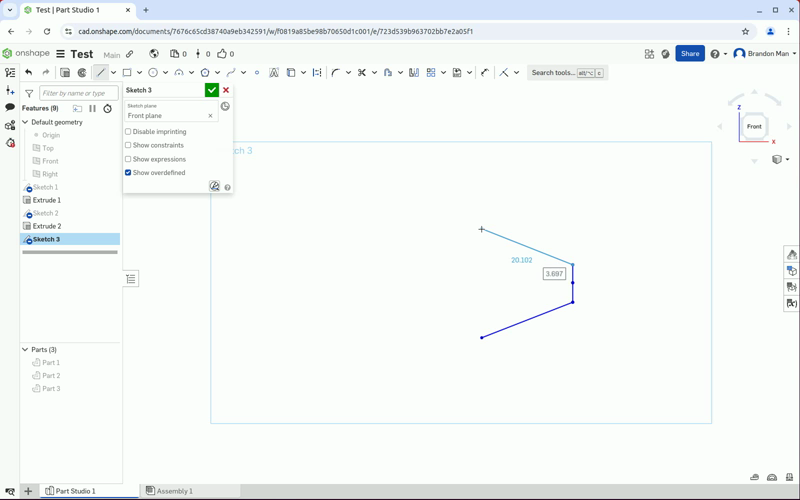
click(481, 228)
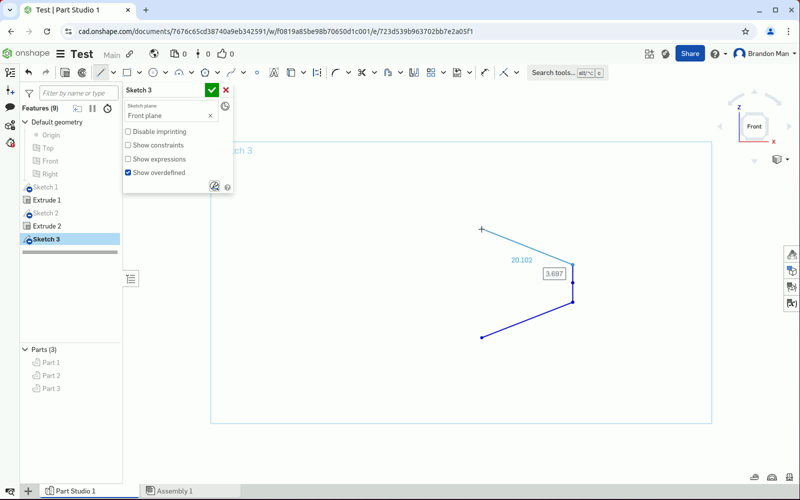
key_up(shift)
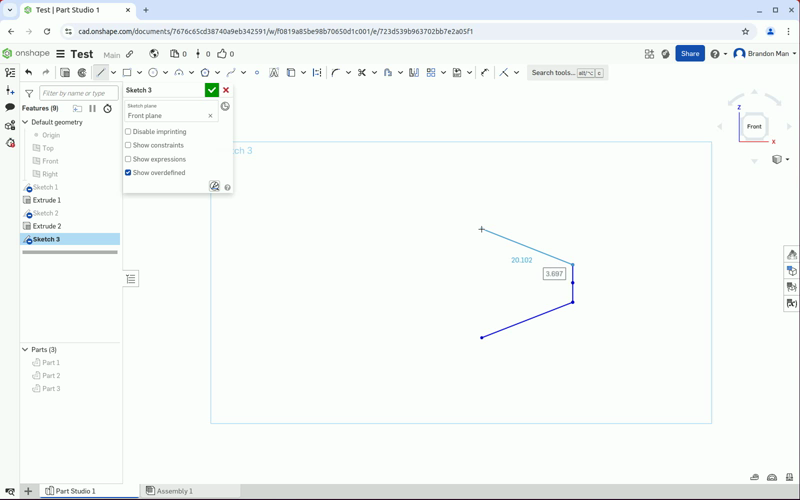
key(esc)
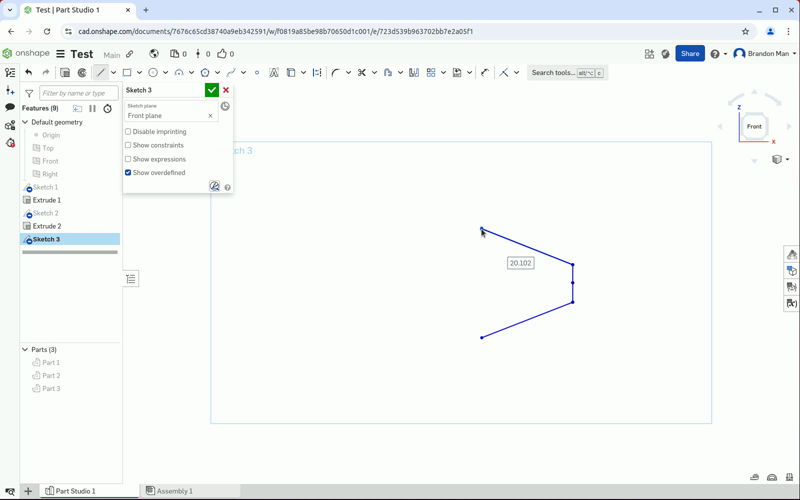
key(a)
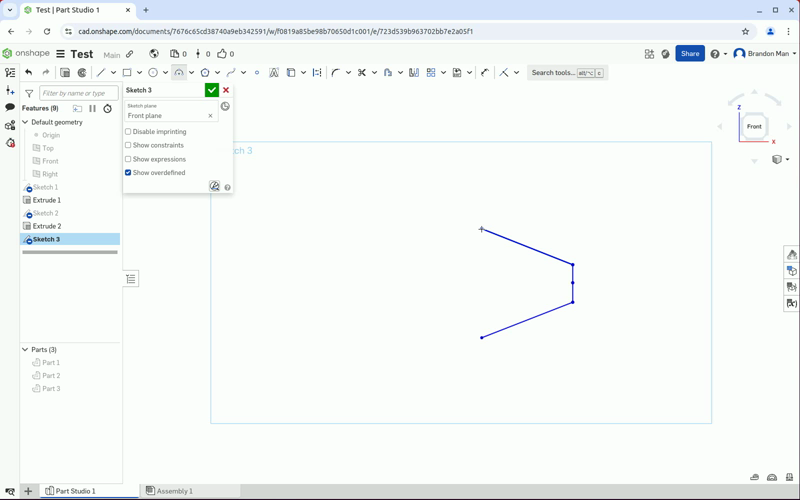
mouse_move(481, 228)
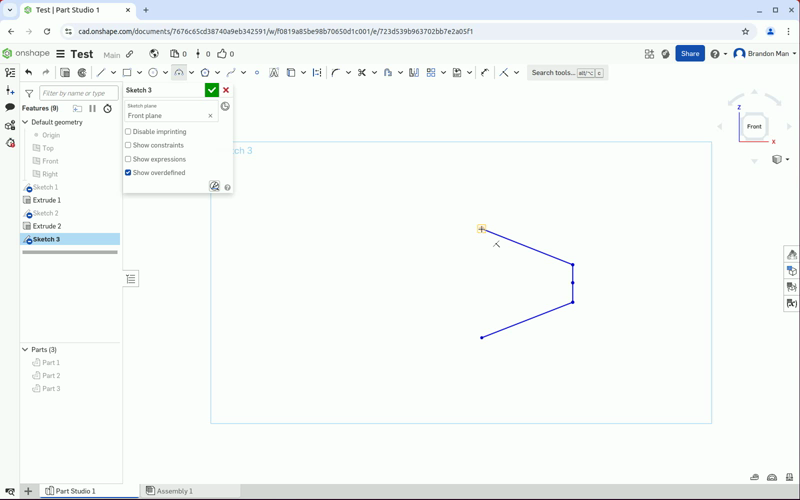
click(481, 228)
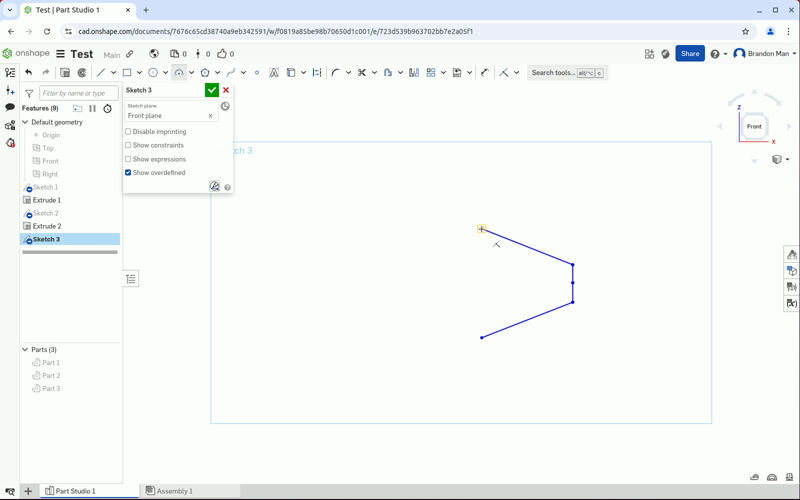
mouse_move(481, 337)
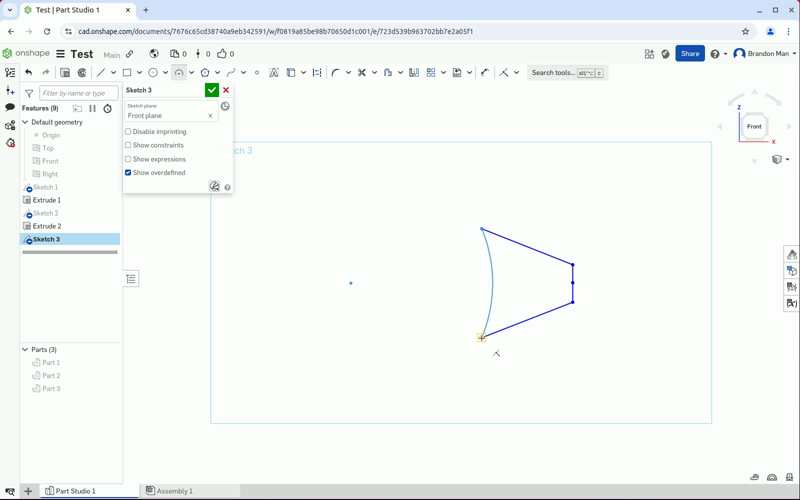
click(481, 337)
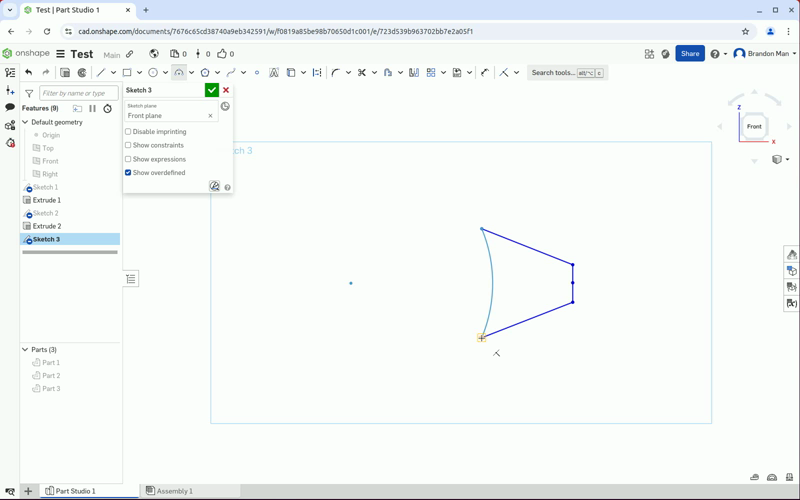
key_down(shift)
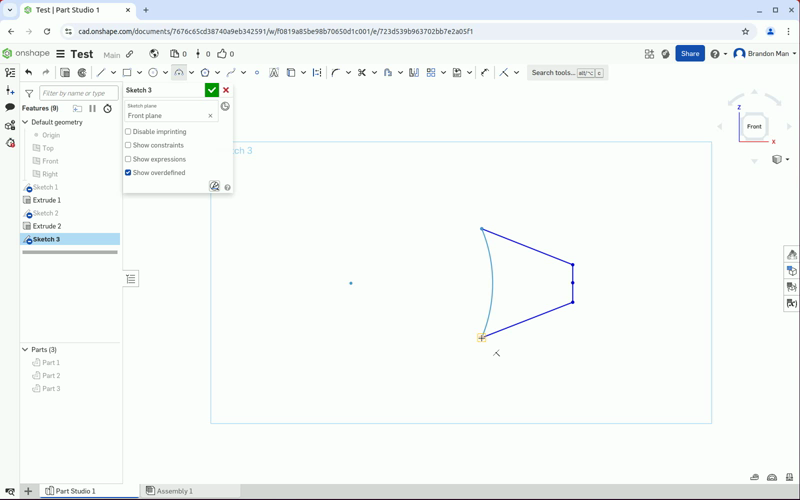
mouse_move(519, 283)
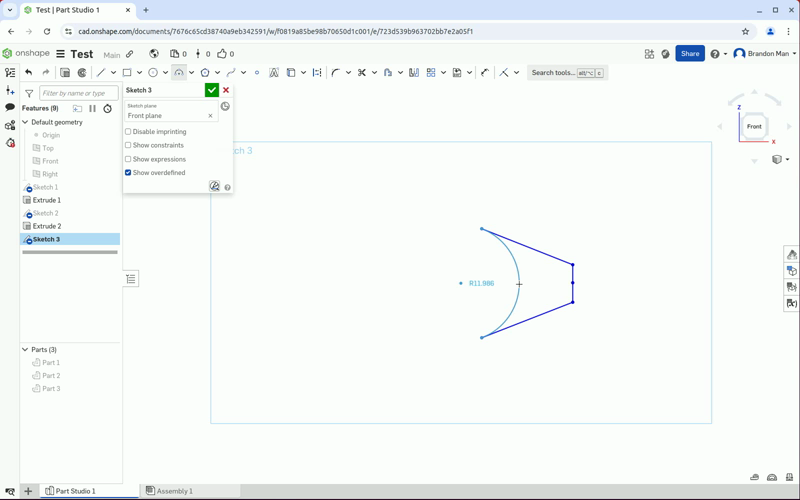
click(519, 283)
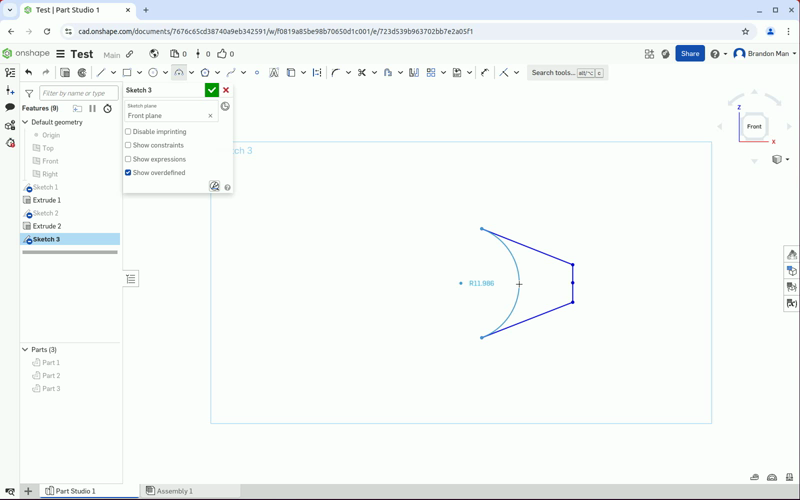
key_up(shift)
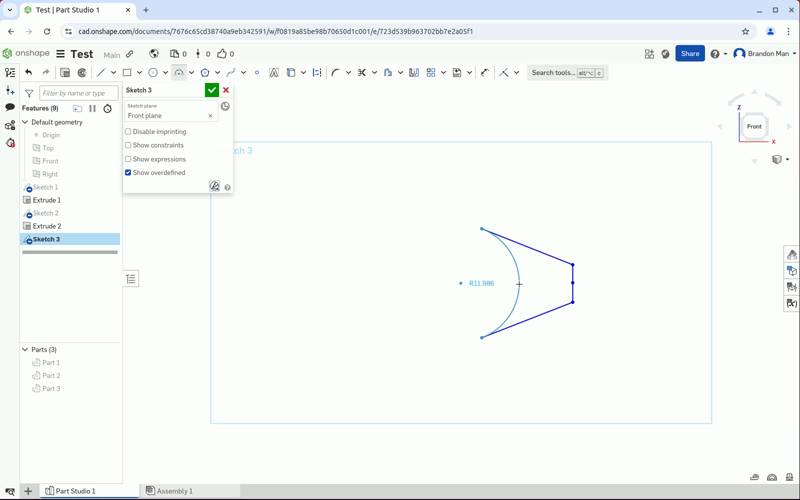
key(esc)
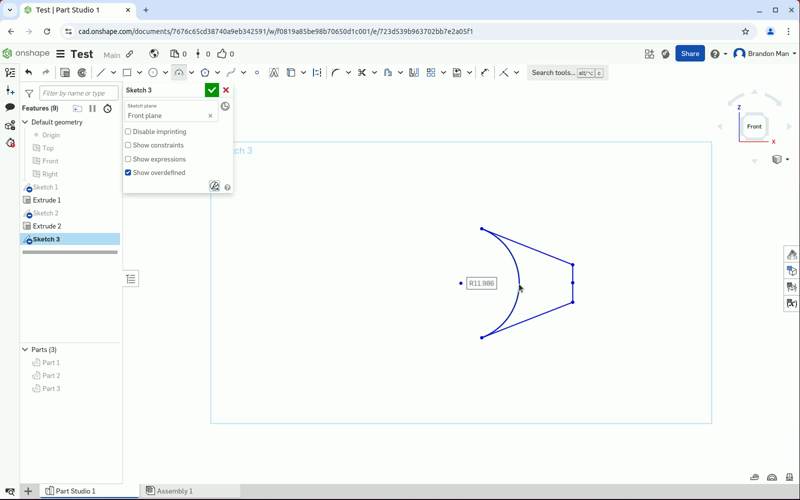
key(c)
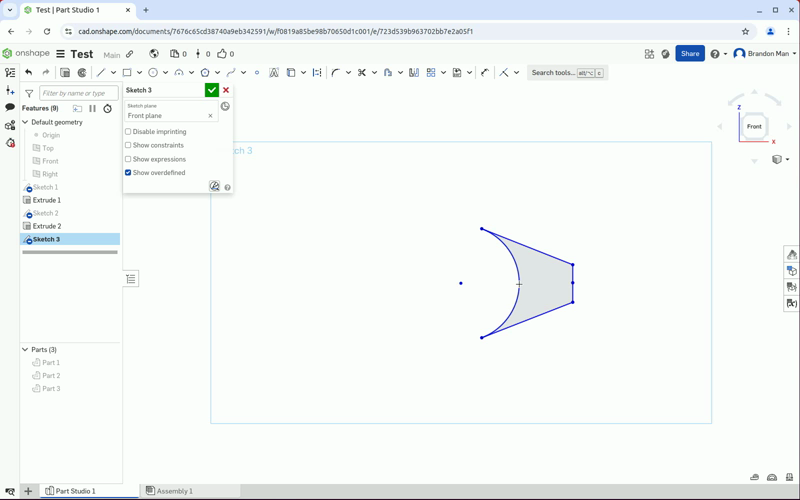
key_down(shift)
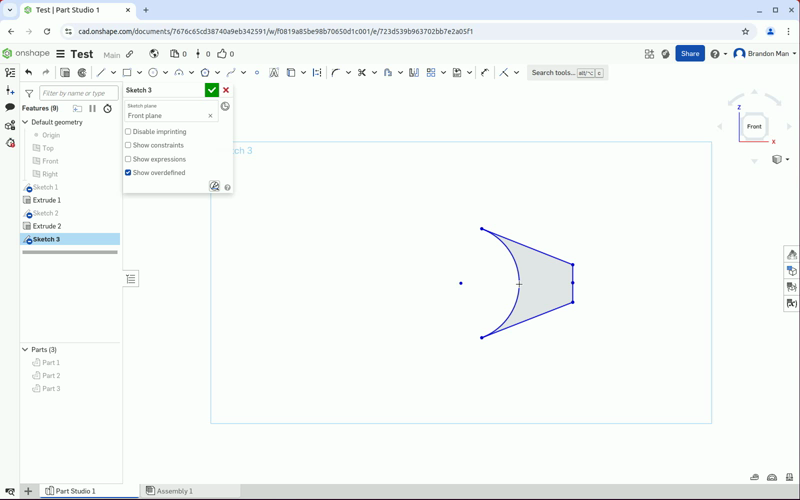
mouse_move(554, 282)
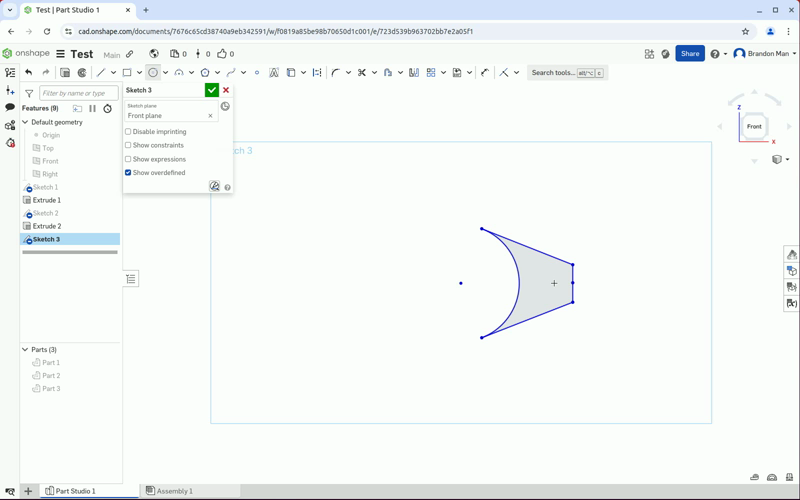
click(554, 282)
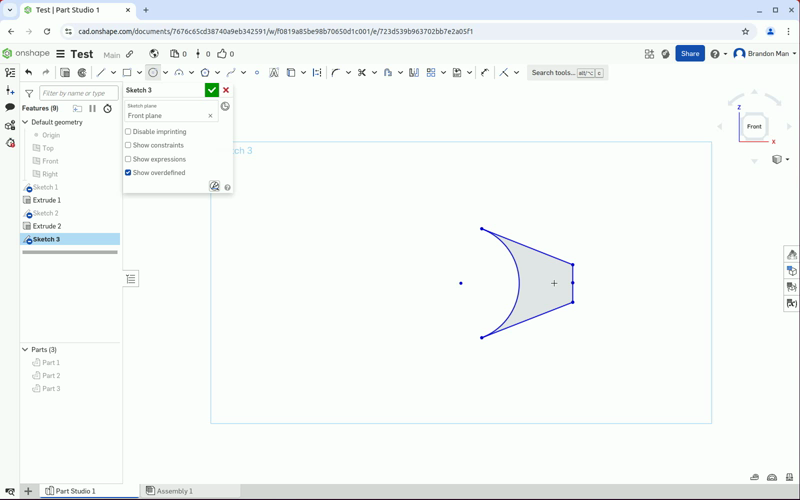
key_up(shift)
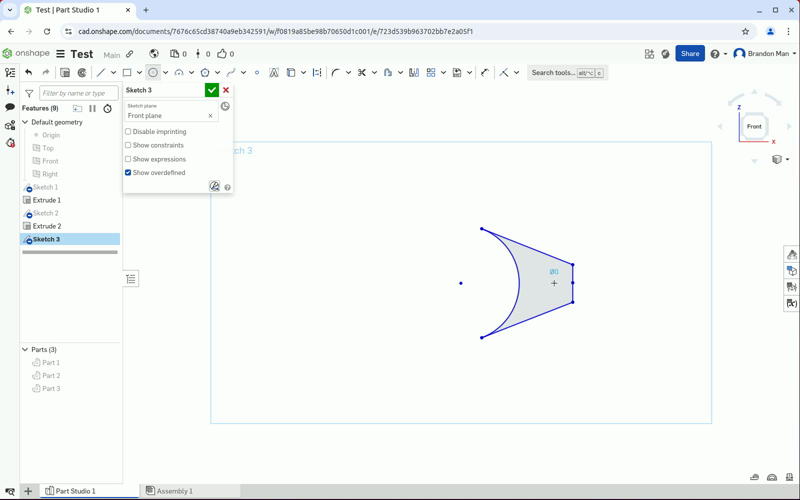
mouse_move(566, 282)
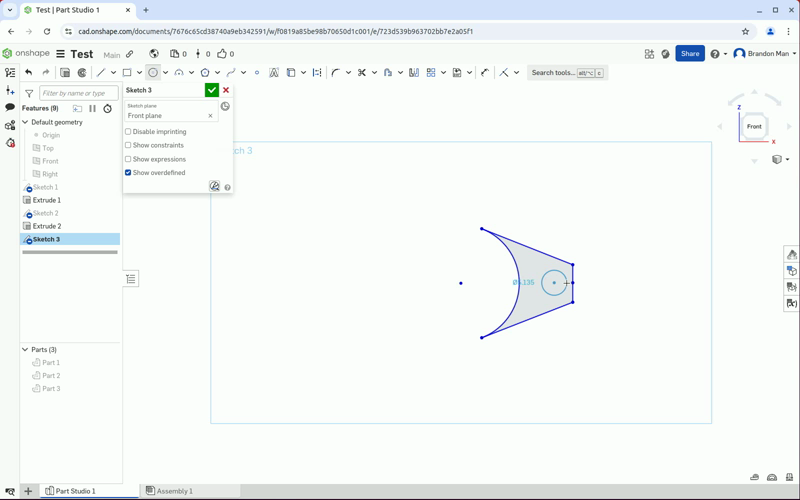
click(566, 282)
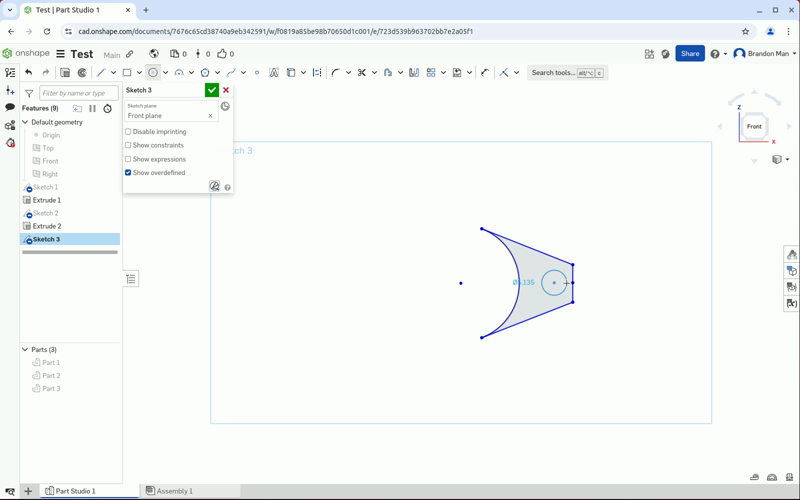
key(esc)
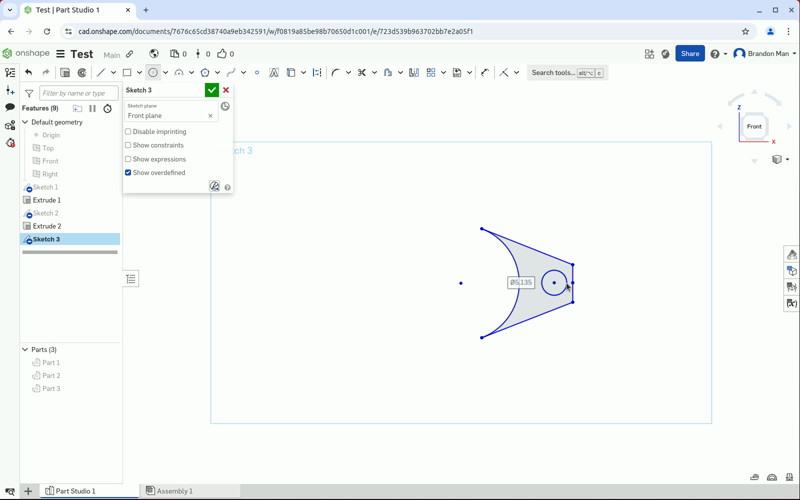
mouse_move(550, 304)
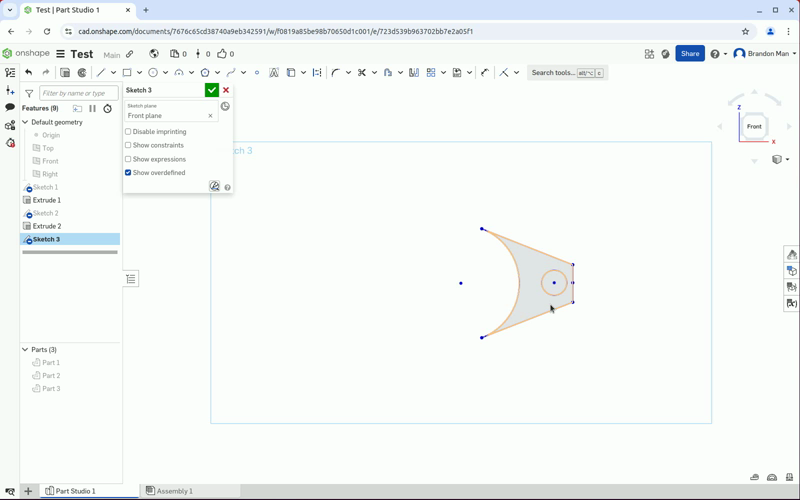
click(550, 304)
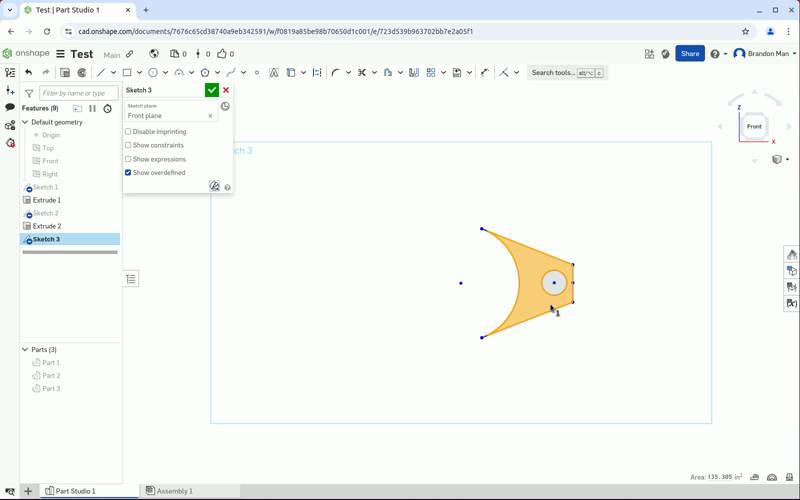
mouse_move(73, 352)
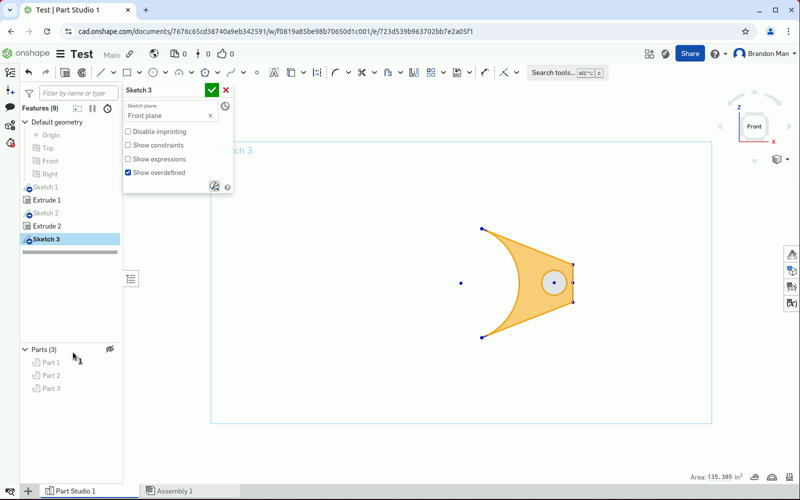
key(shift+y)
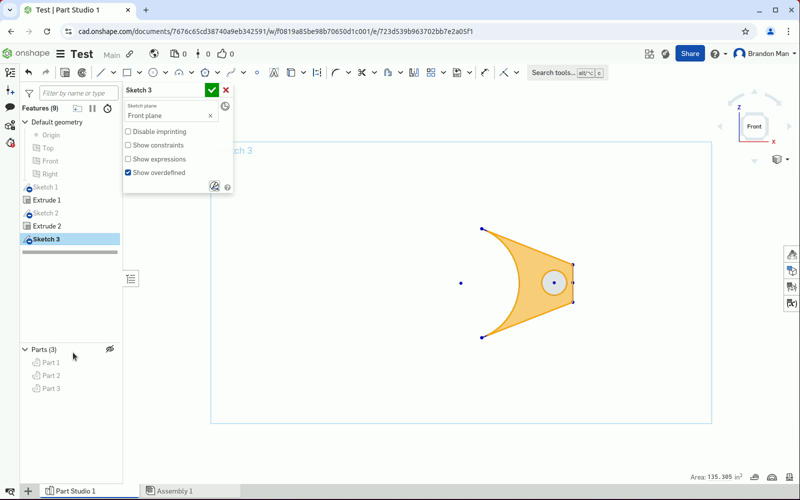
key(shift+e)
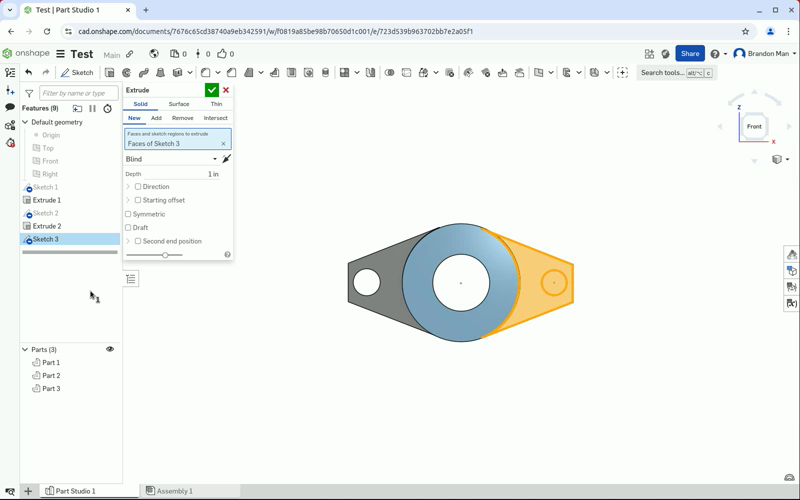
mouse_move(143, 106)
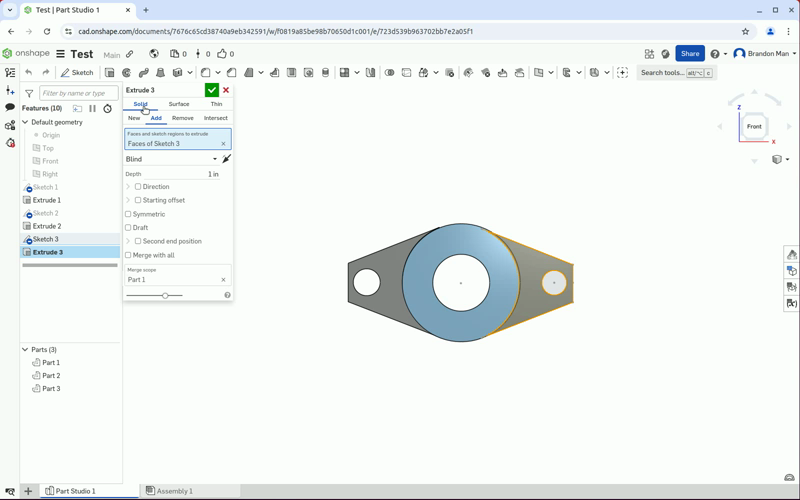
click(143, 106)
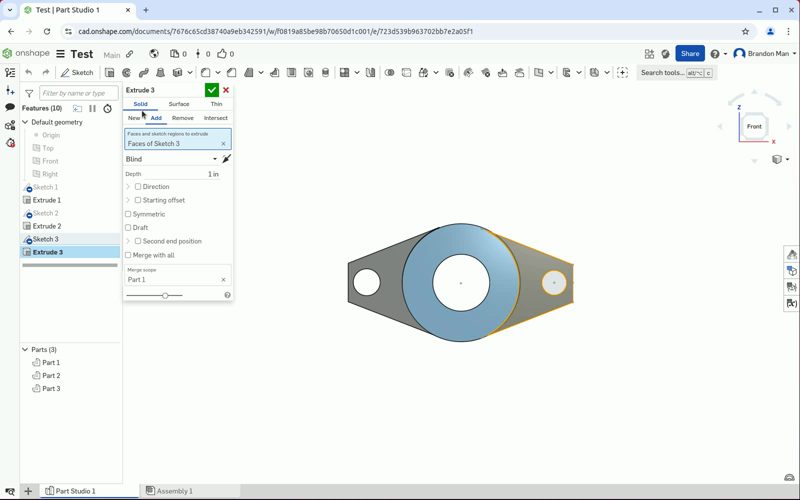
mouse_move(137, 120)
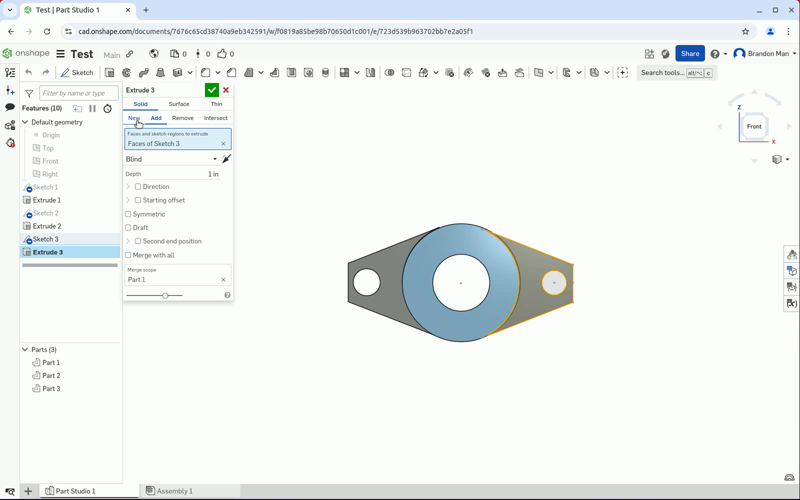
click(137, 120)
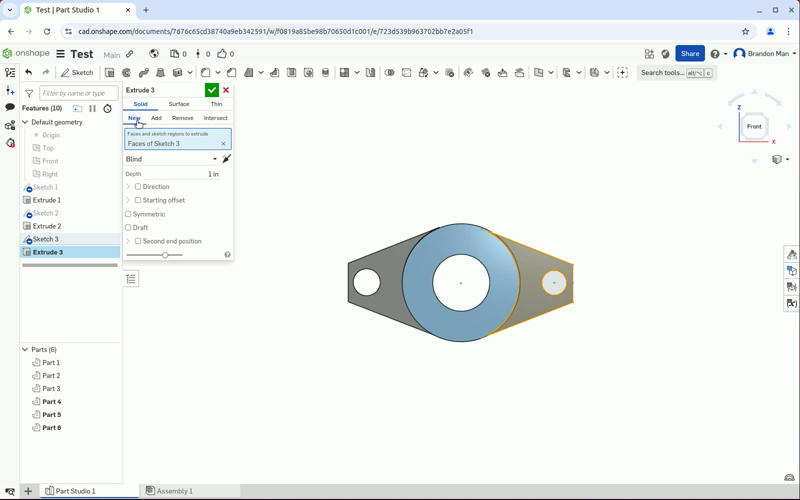
key(tab, 4)
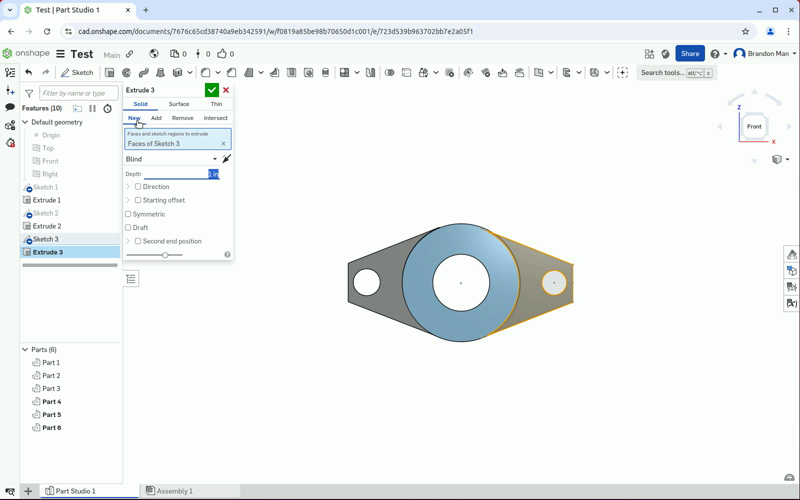
text(6.981)
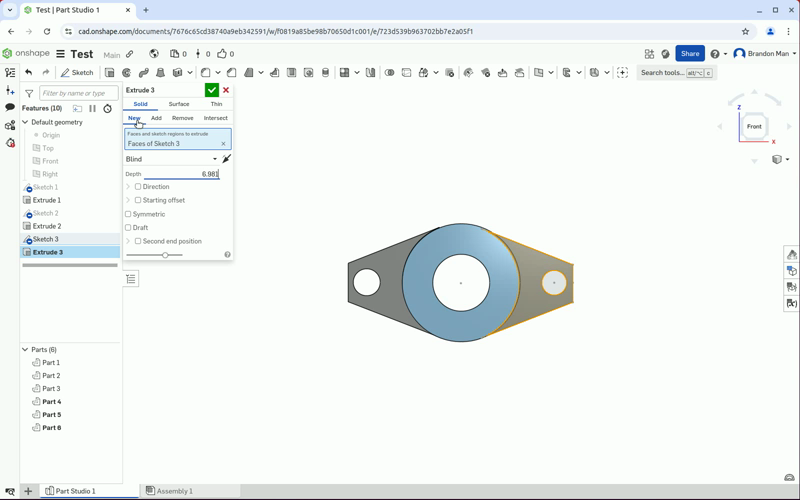
key(enter)
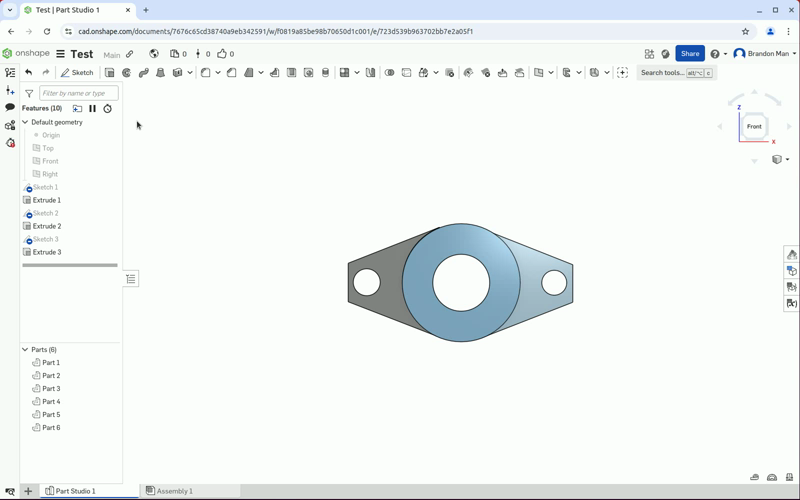
key(shift+h)
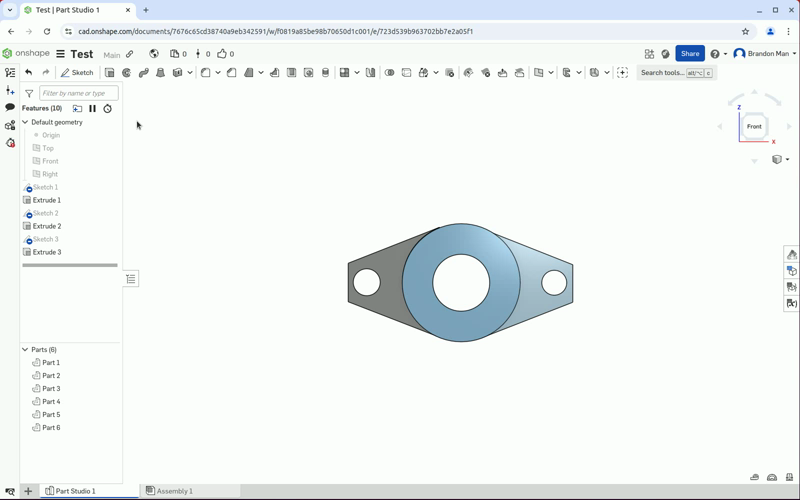
key(shift+h)
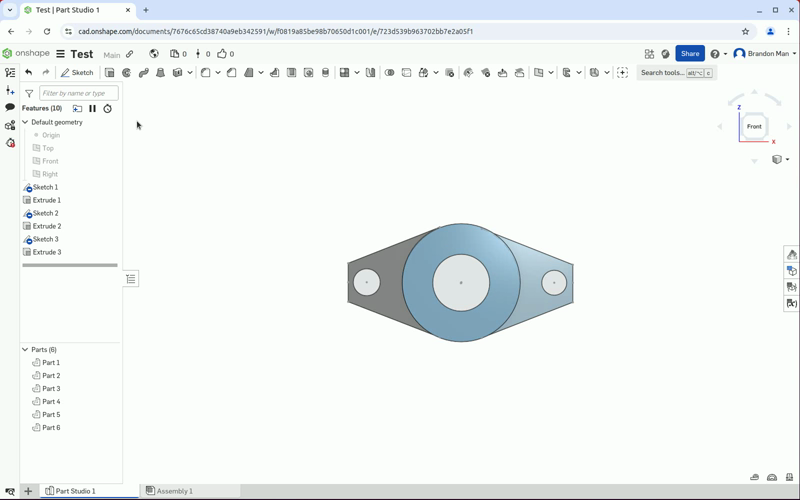
key(shift+7)
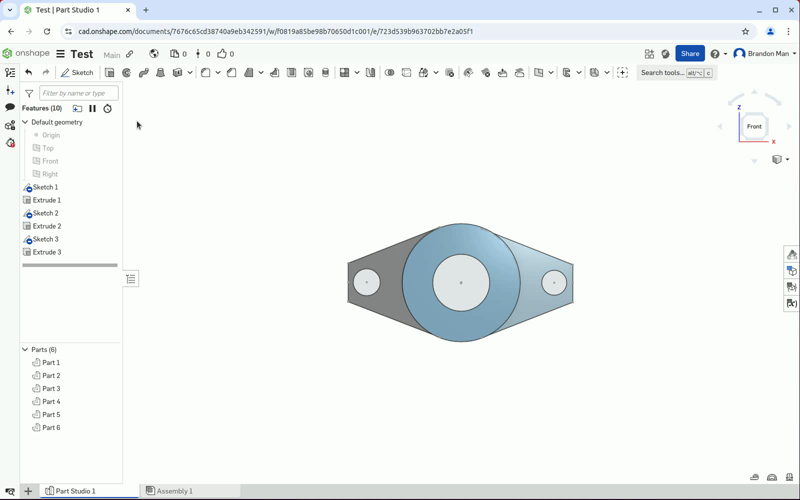
key(left, 2)
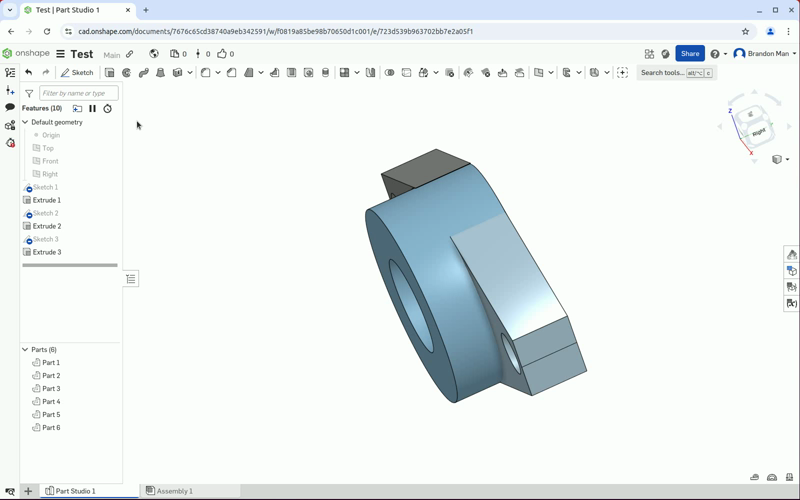
key(down, 2)
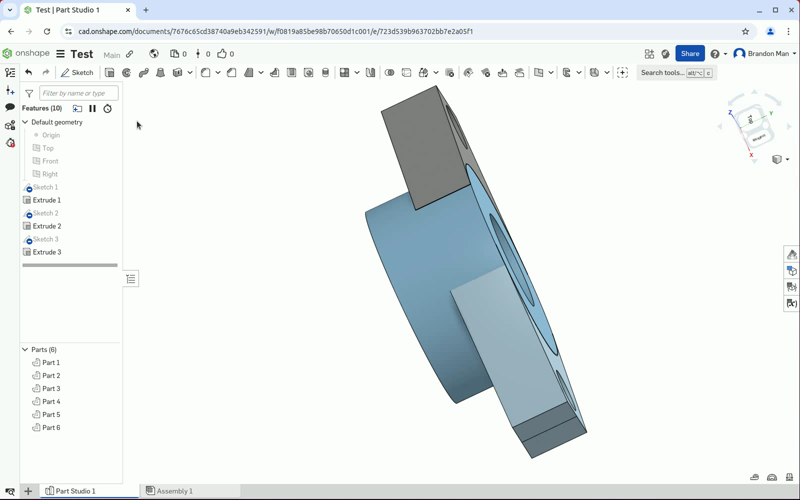
key(up, 2)
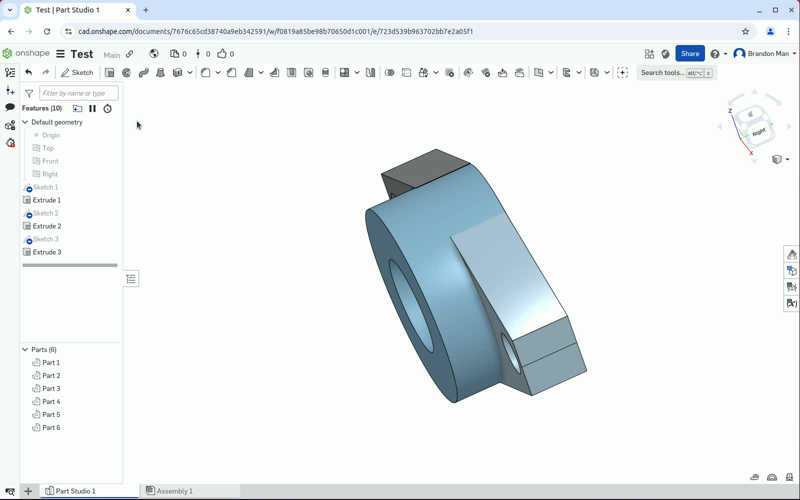
key(right, 2)
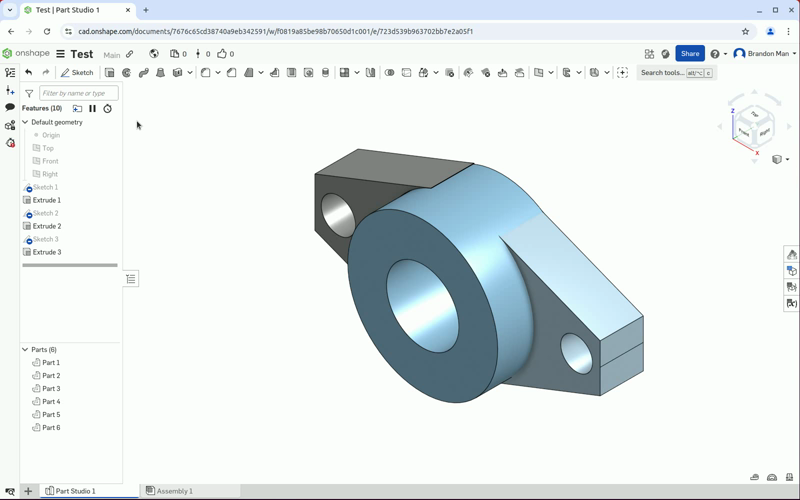
mouse_move(73, 189)
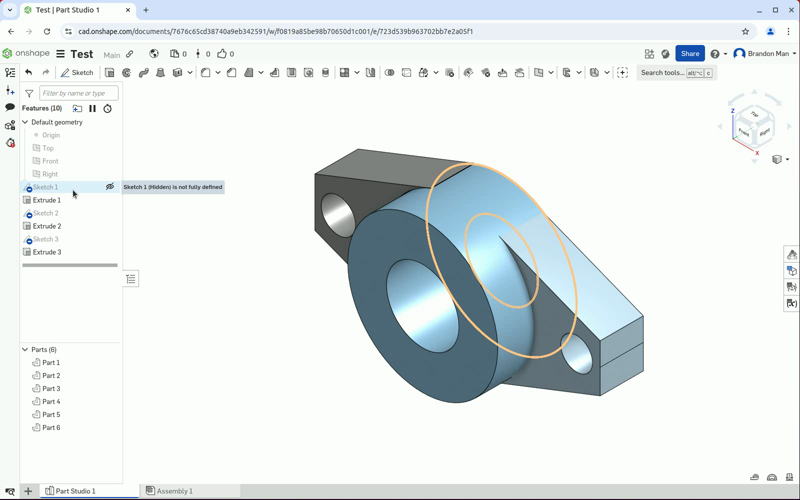
click(73, 189)